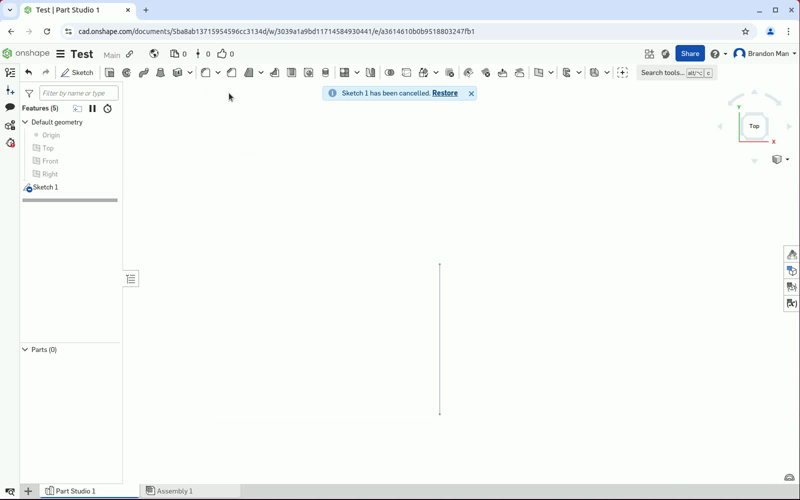
key(shift+h)
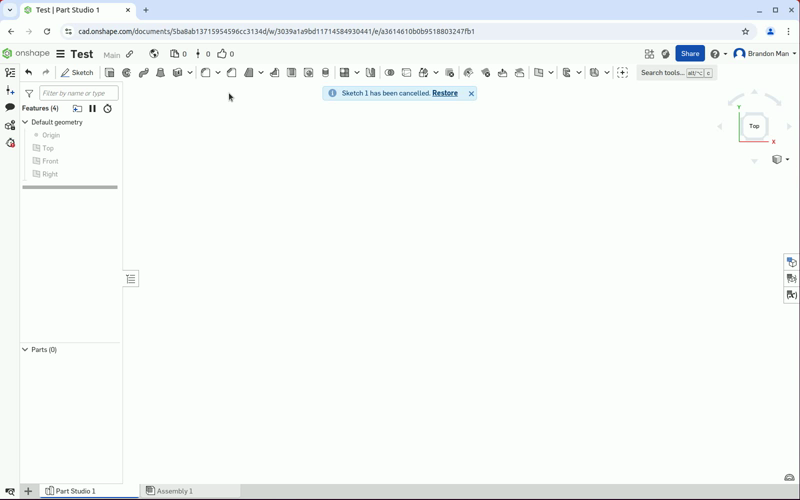
mouse_move(73, 352)
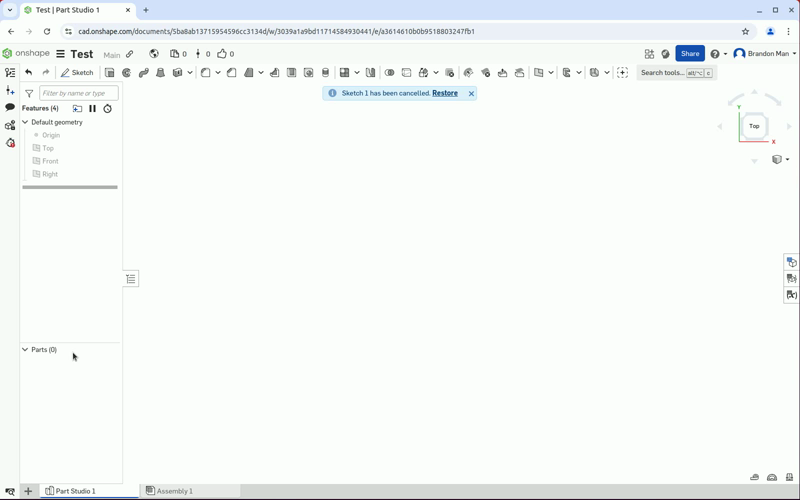
key(y)
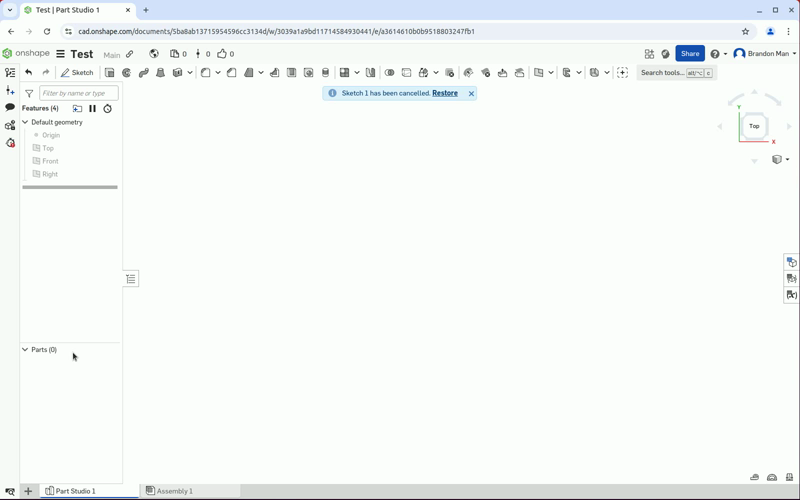
key(shift+p)
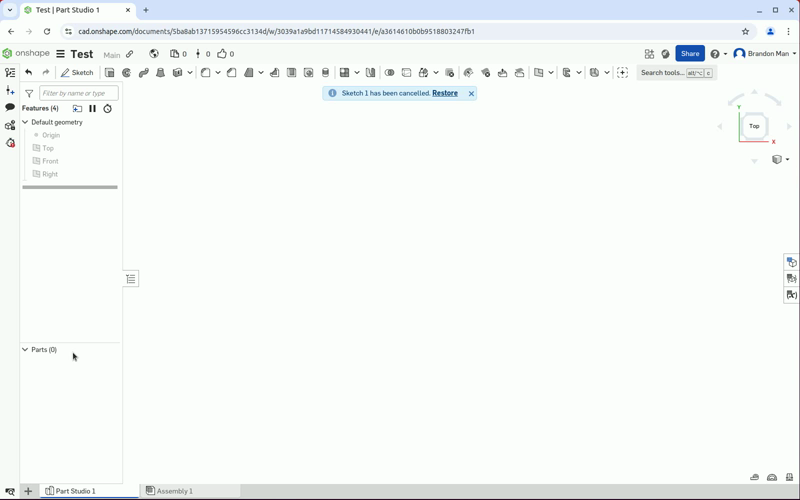
key(space)
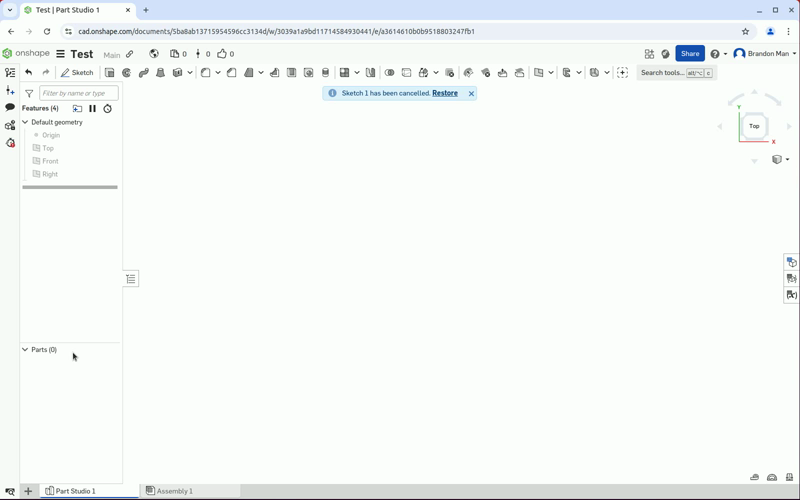
key_down(shift)
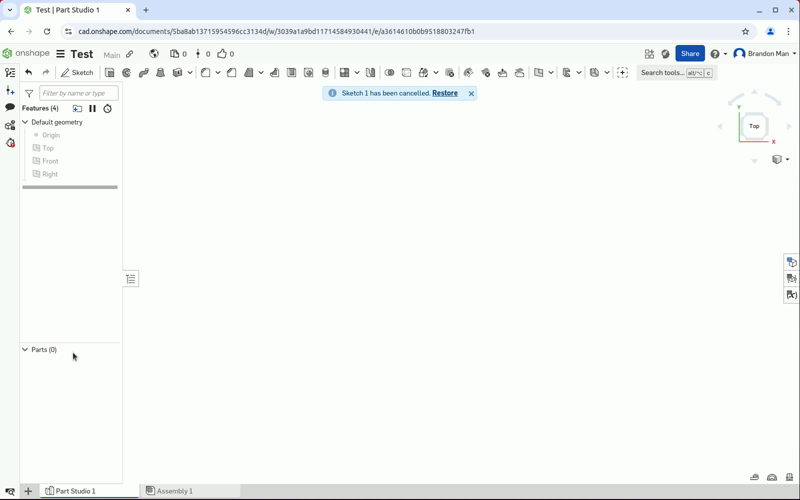
key(up)
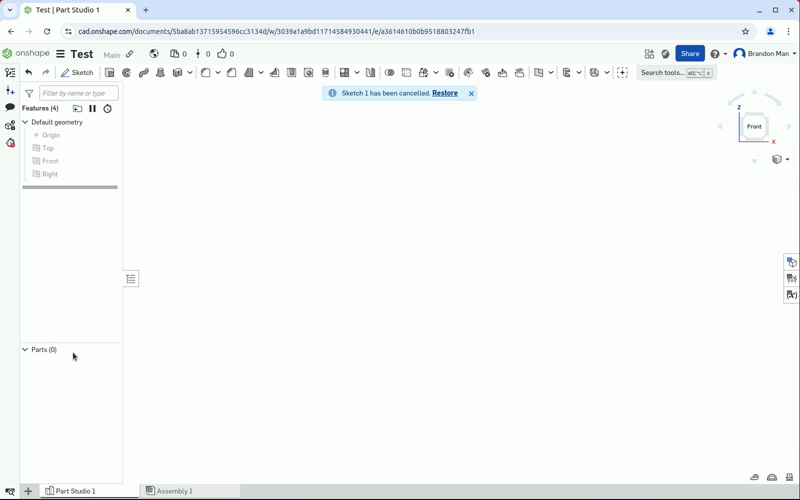
key_up(shift)
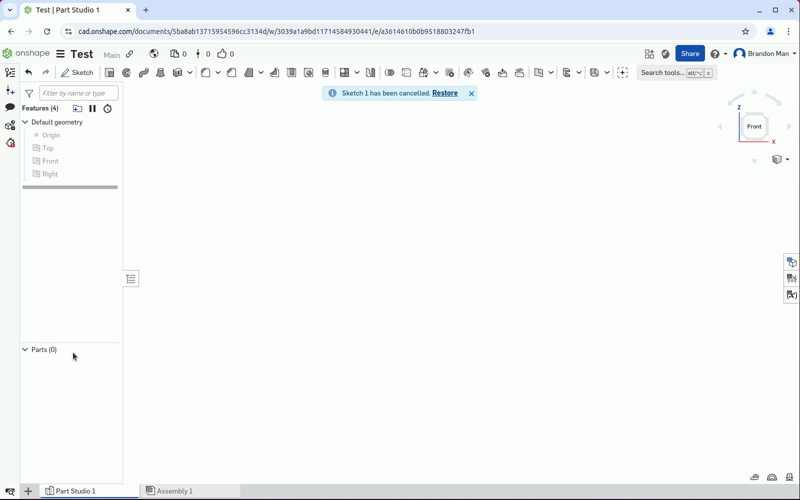
key(space)
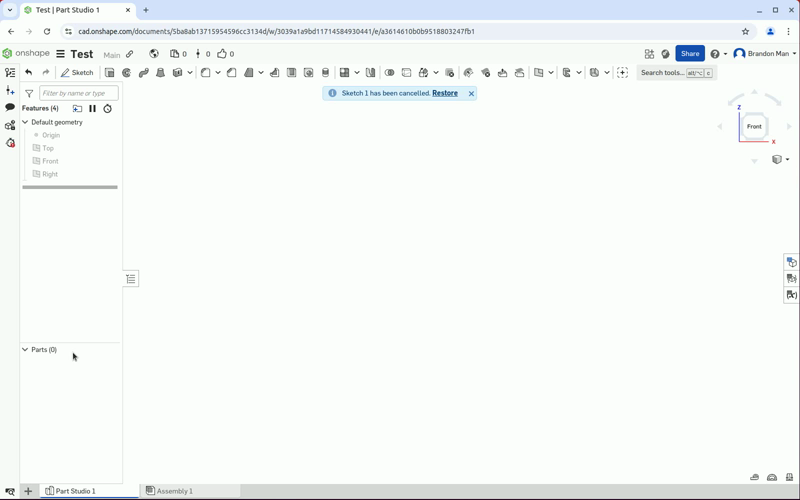
key_down(shift)
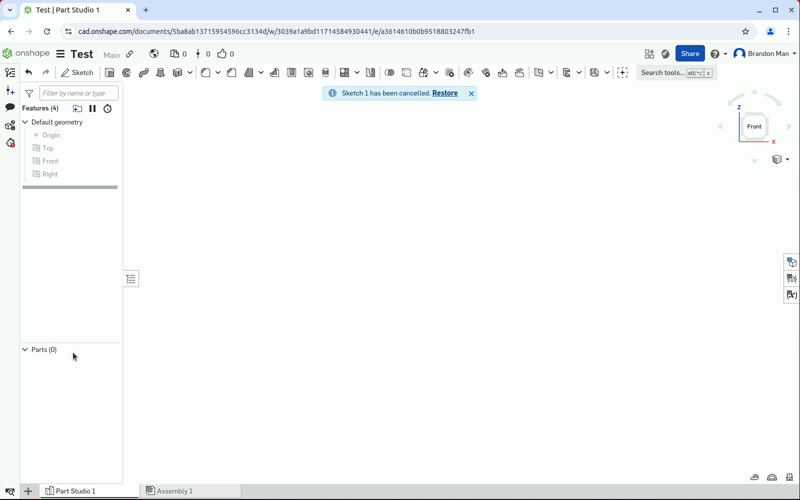
key(left)
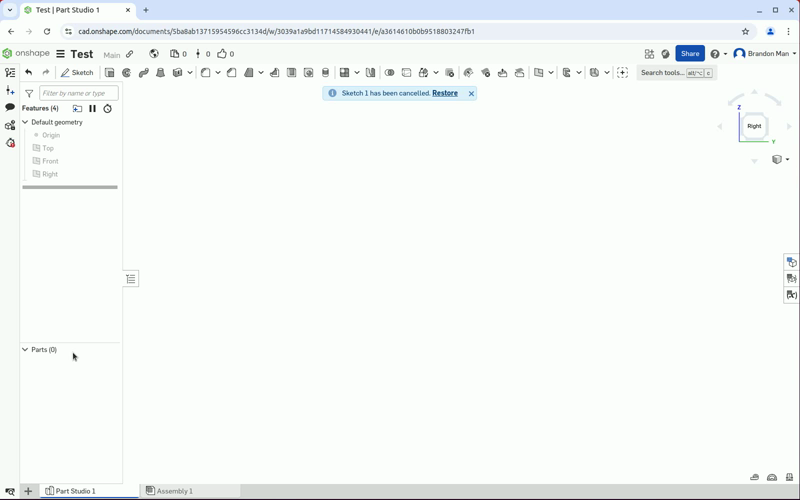
key_up(shift)
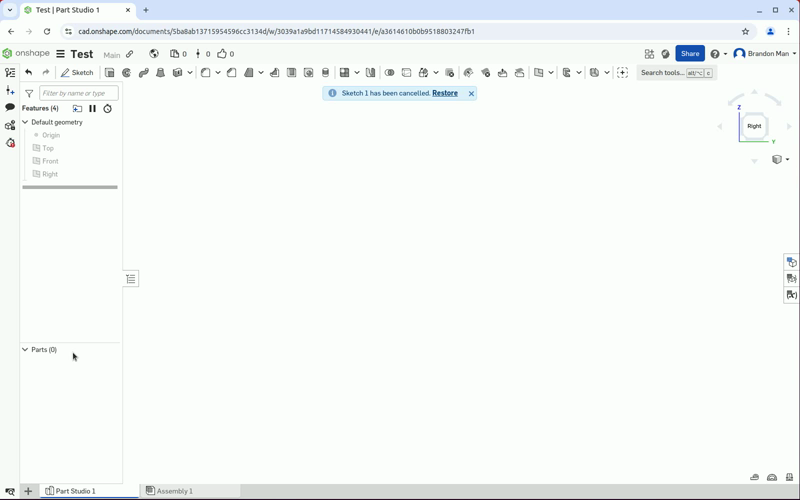
mouse_move(73, 352)
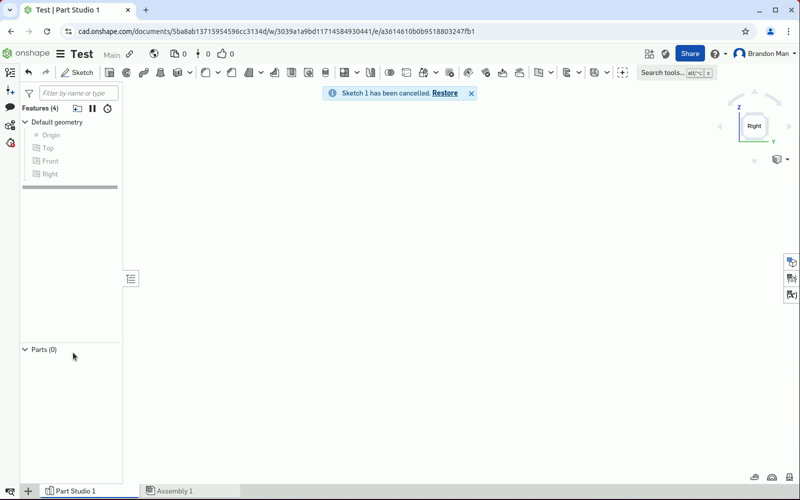
key(shift+y)
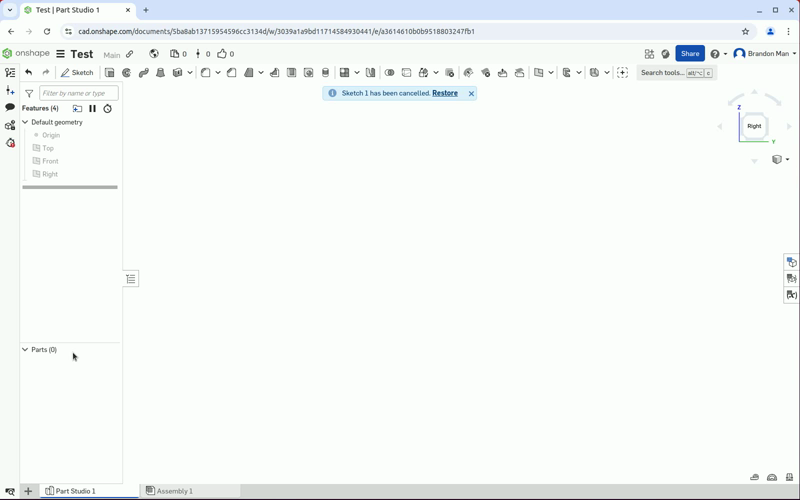
key(shift+s)
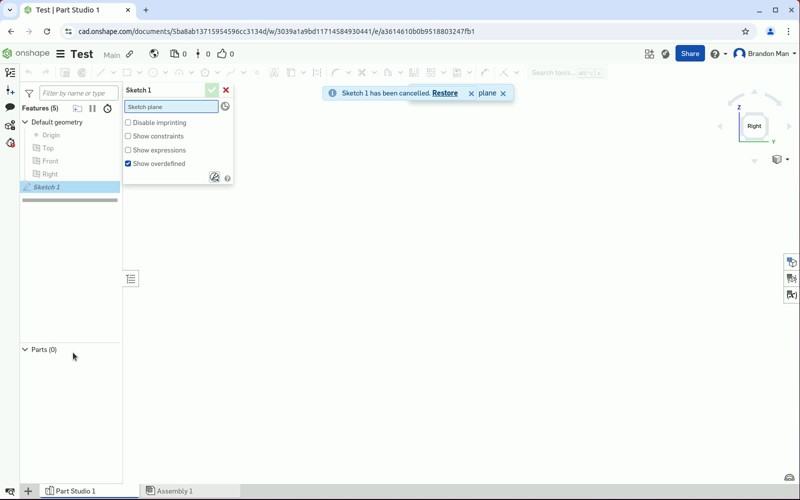
mouse_move(73, 176)
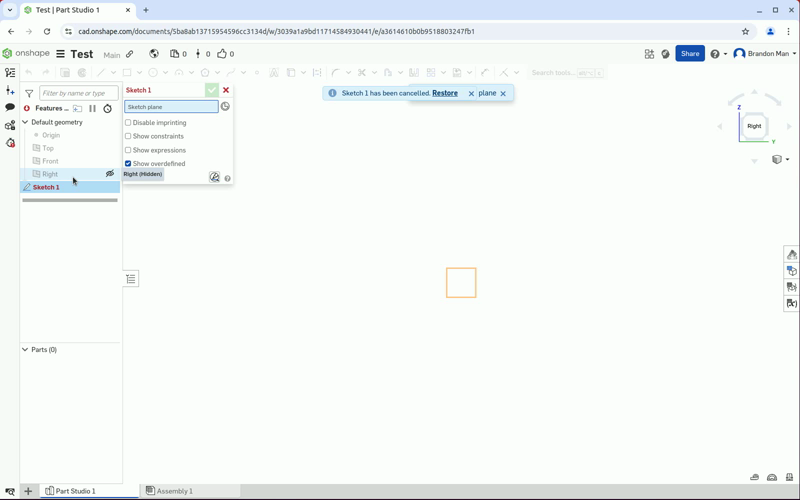
click(73, 176)
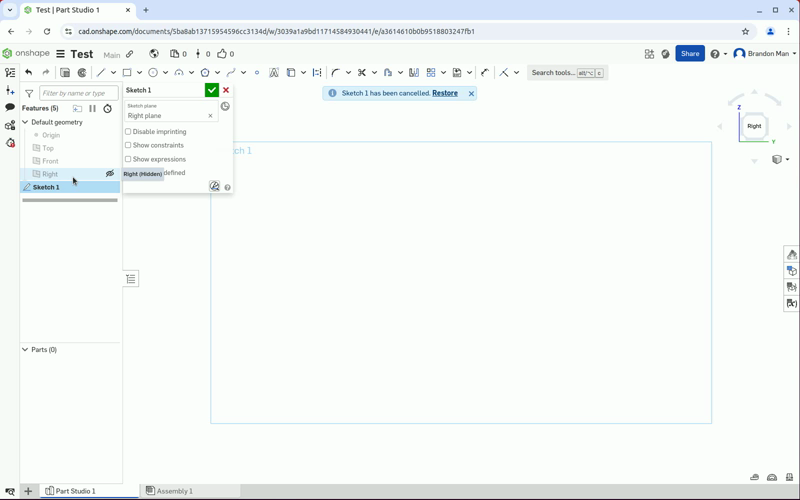
mouse_move(73, 352)
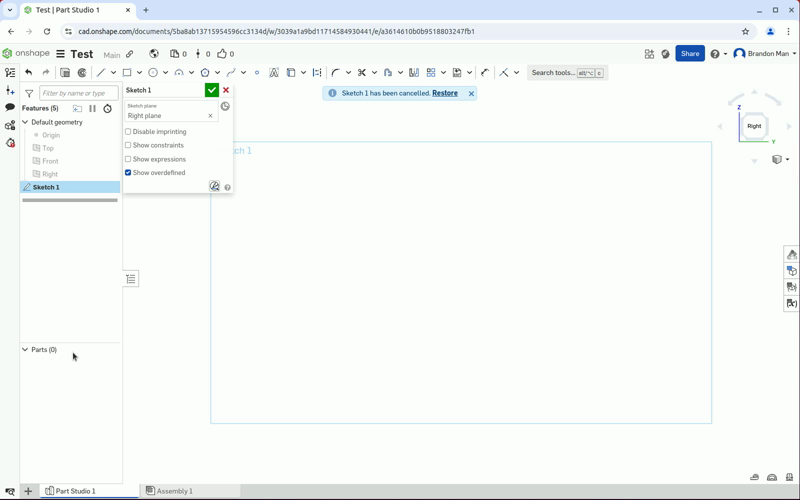
key(y)
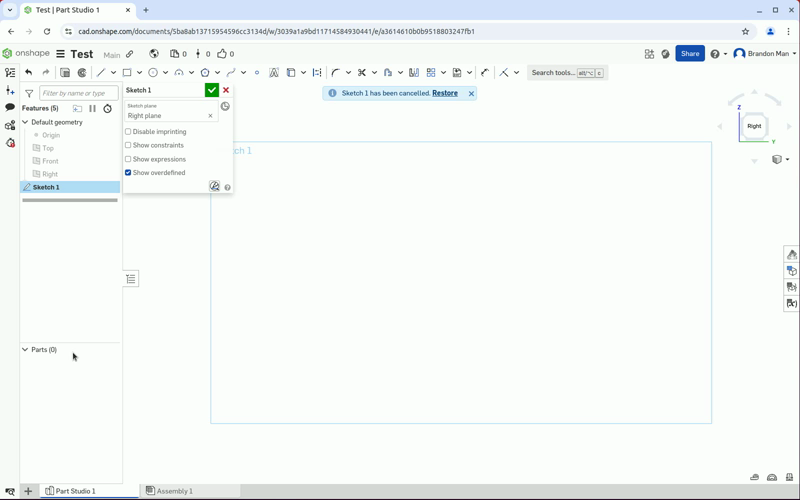
key(l)
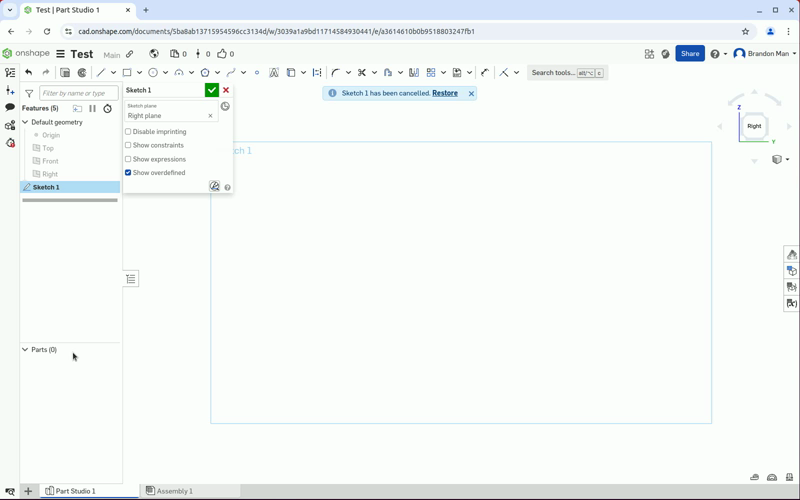
key_down(shift)
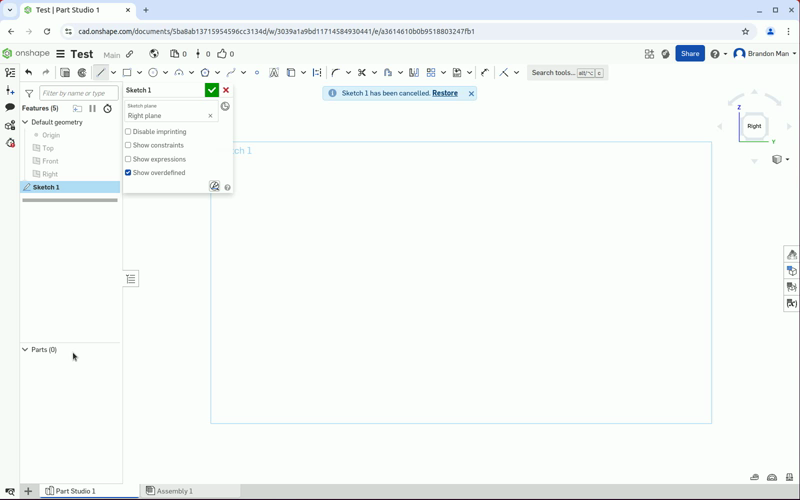
mouse_move(348, 282)
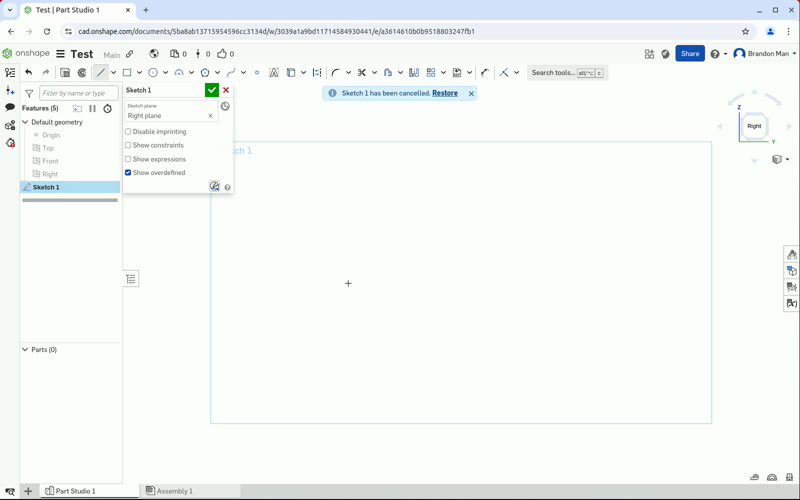
click(348, 282)
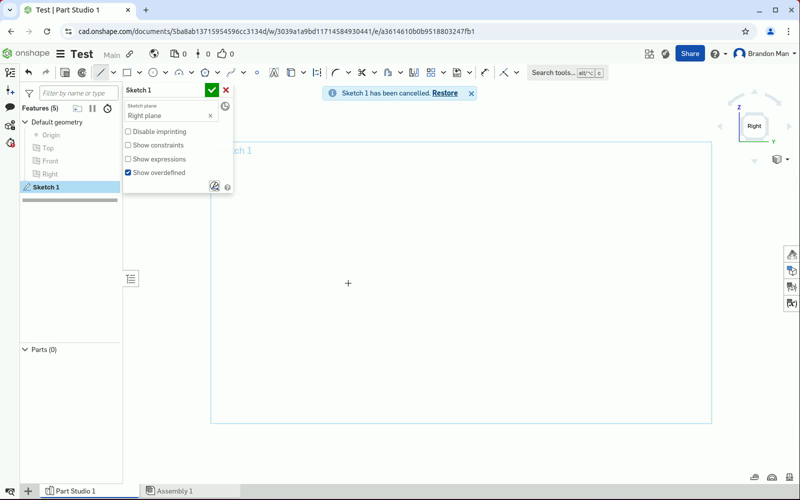
key_up(shift)
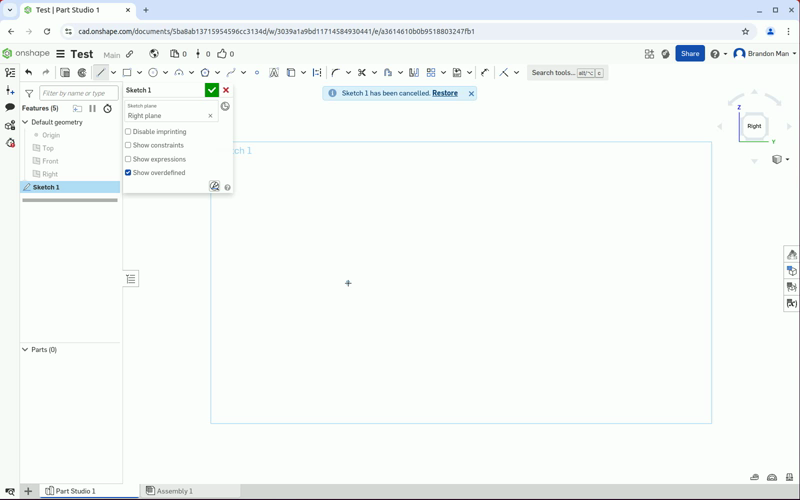
key_down(shift)
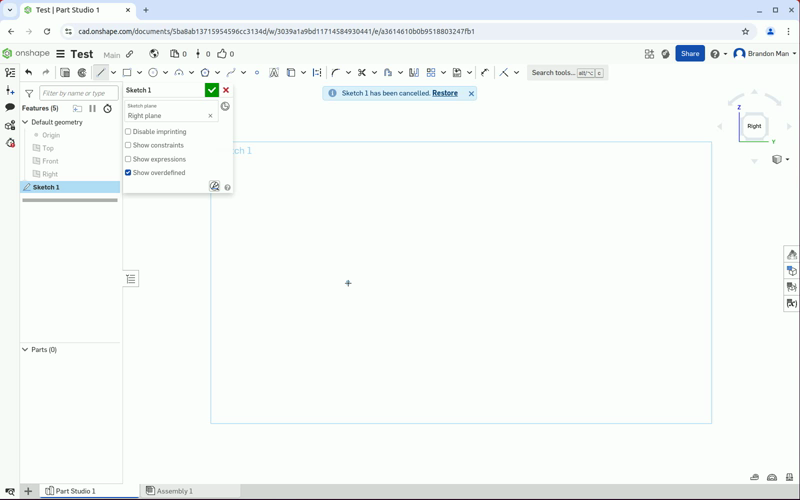
mouse_move(460, 282)
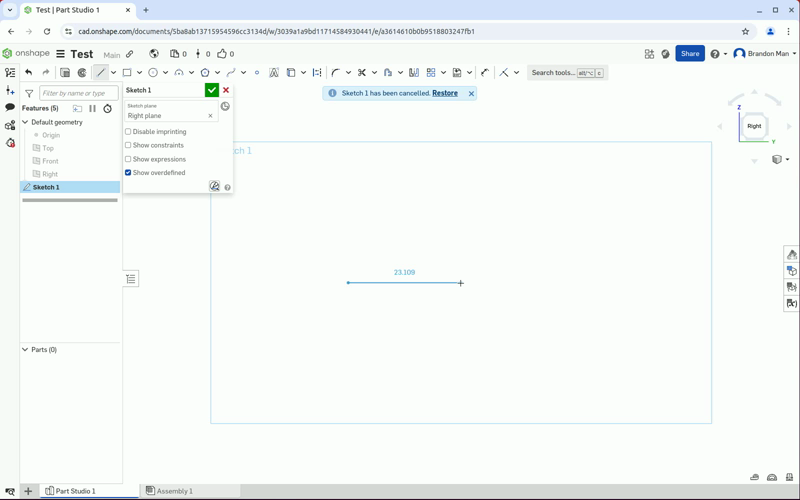
click(460, 282)
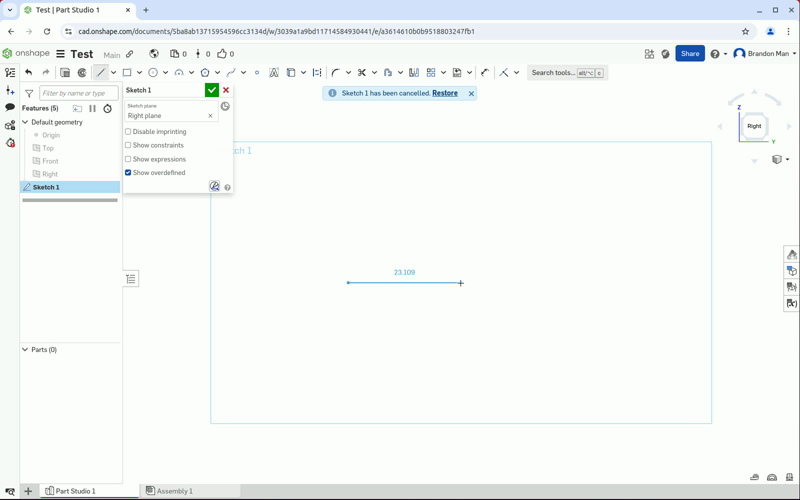
key_up(shift)
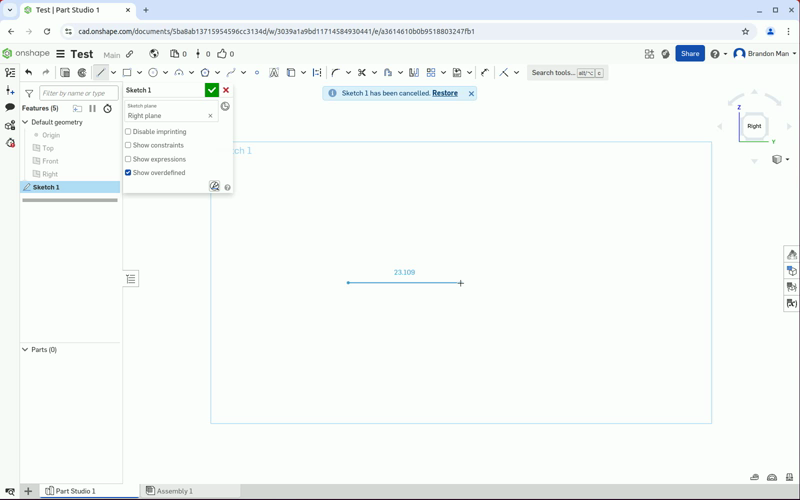
key_down(shift)
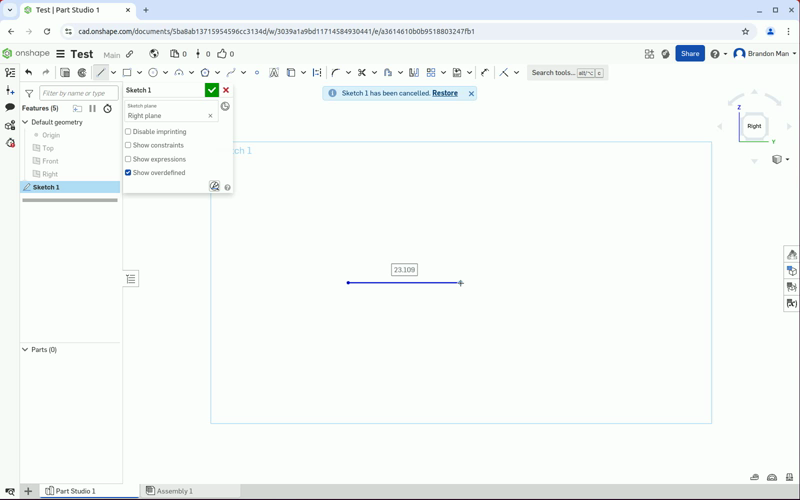
mouse_move(490, 282)
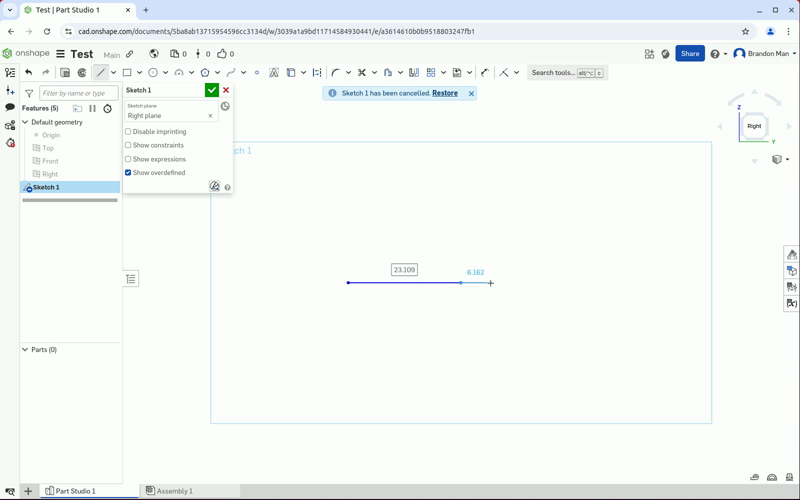
mouse_move(460, 245)
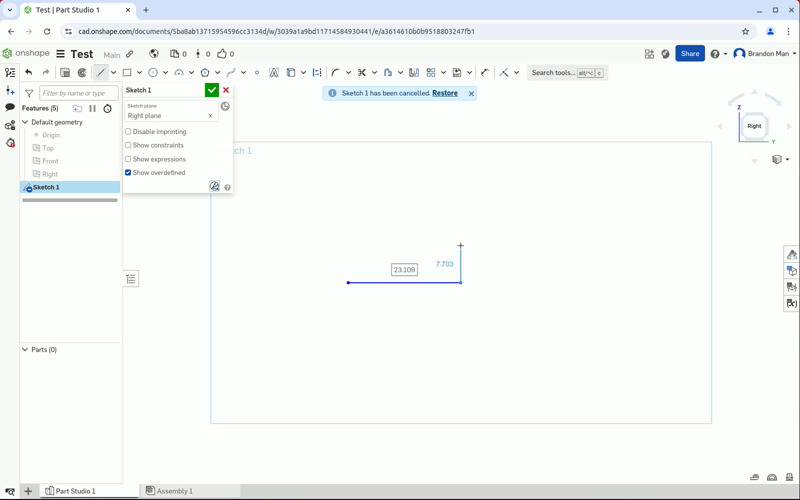
click(460, 245)
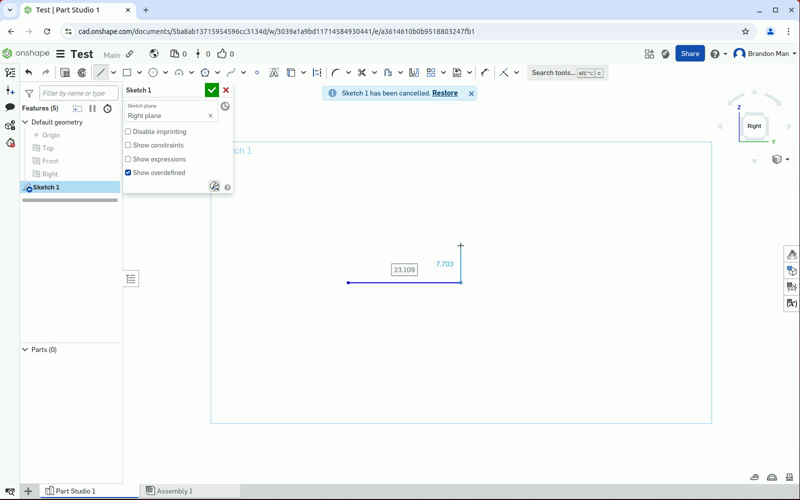
key_up(shift)
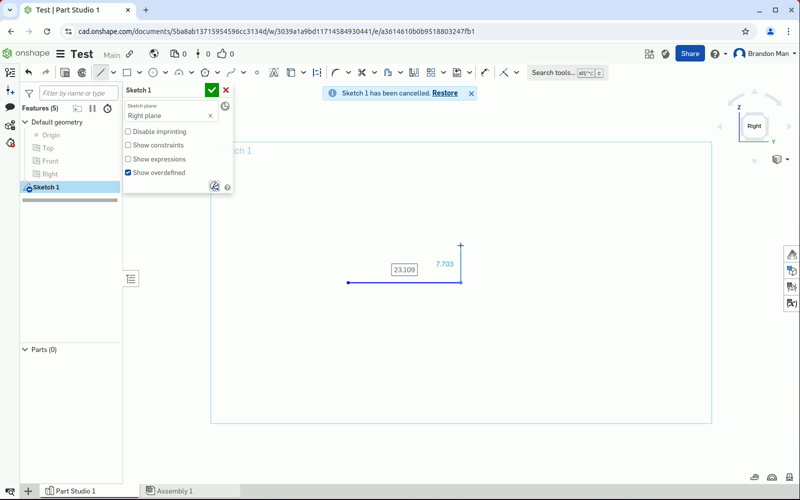
key_down(shift)
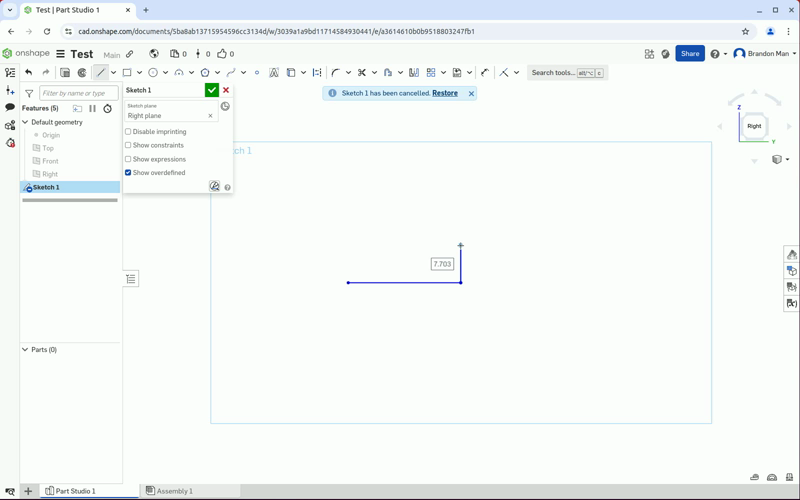
mouse_move(386, 245)
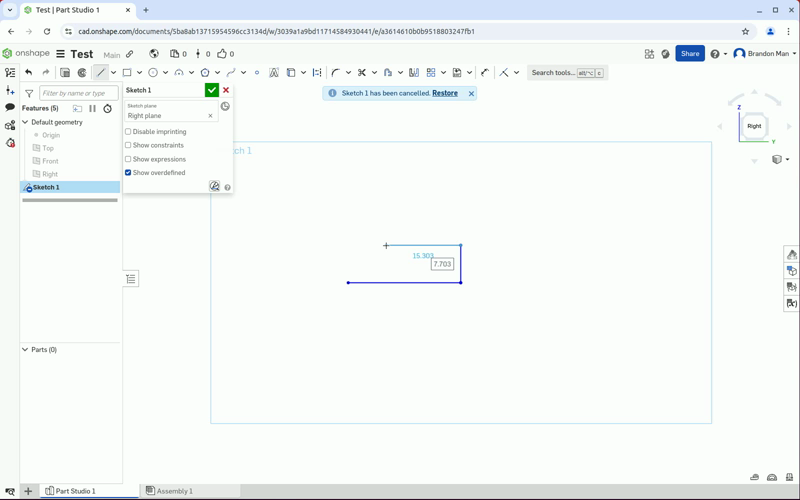
click(386, 245)
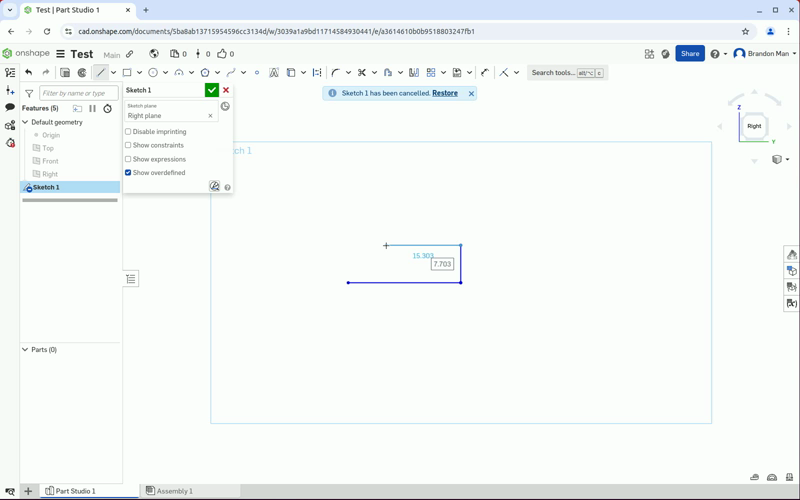
key_up(shift)
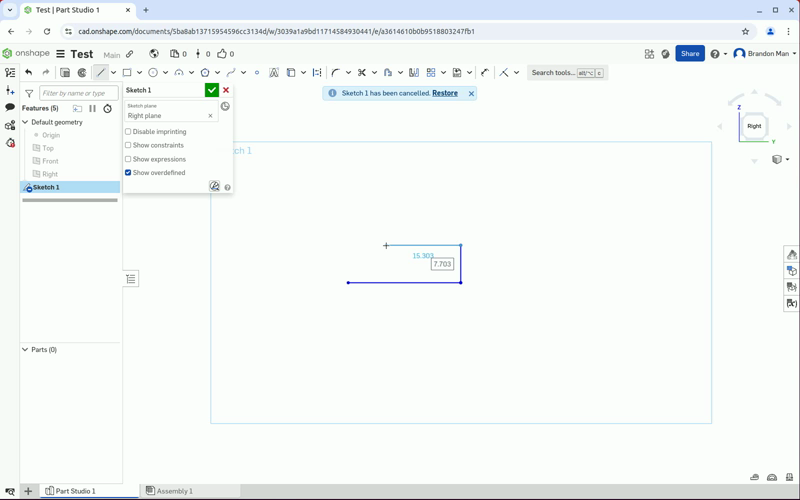
key_down(shift)
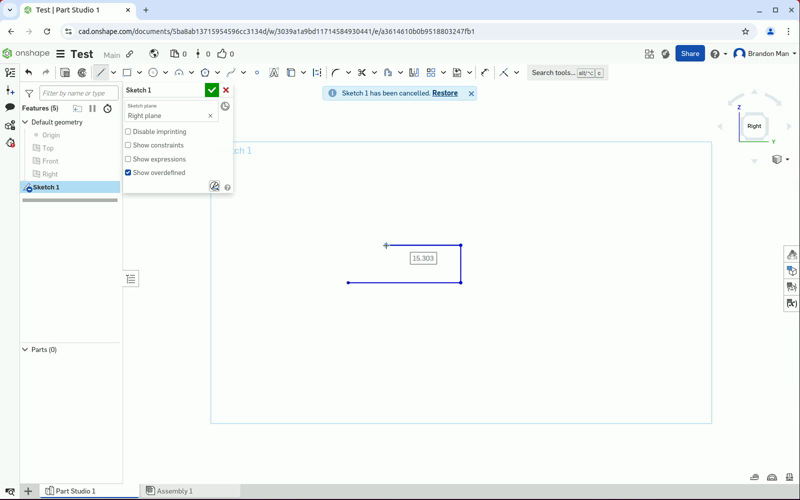
mouse_move(416, 245)
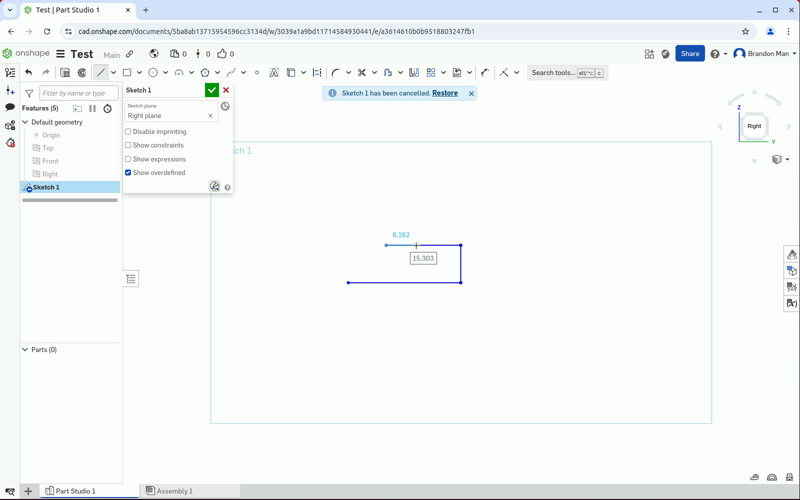
mouse_move(386, 208)
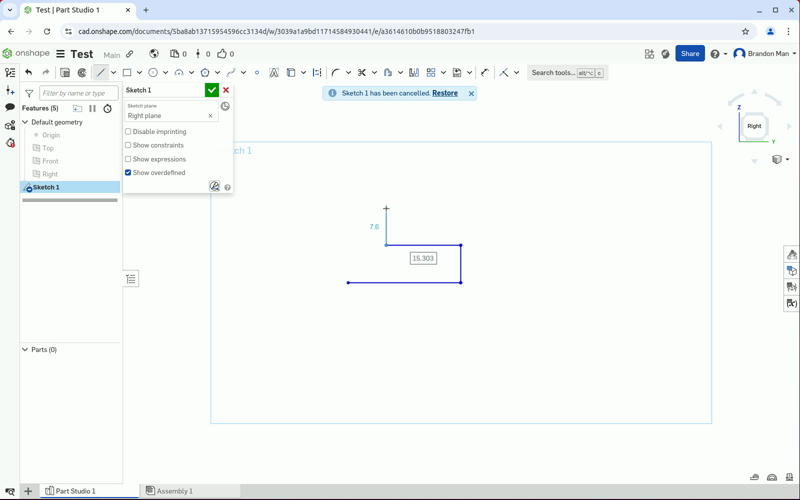
click(386, 208)
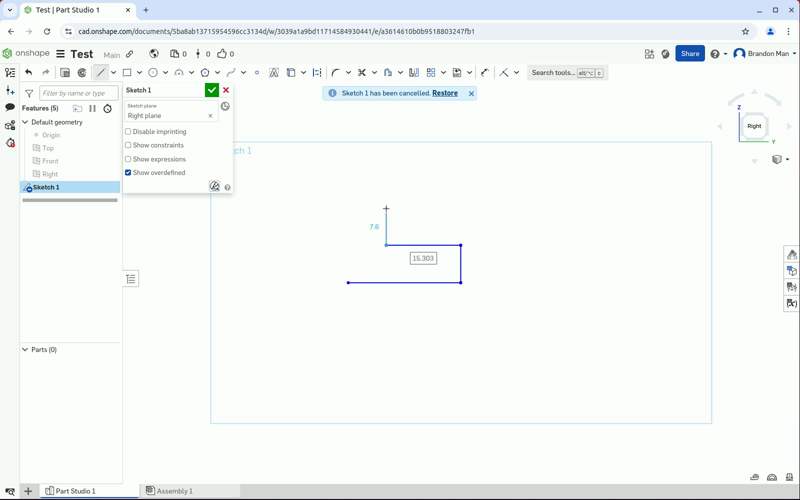
key_up(shift)
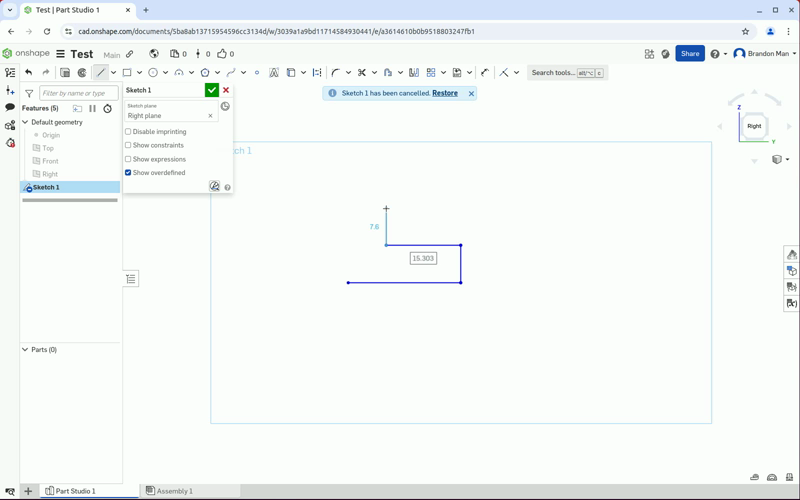
key_down(shift)
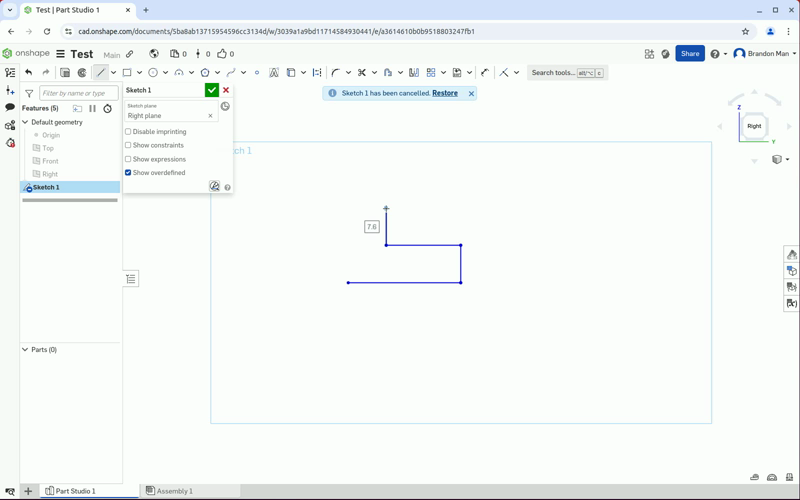
mouse_move(416, 208)
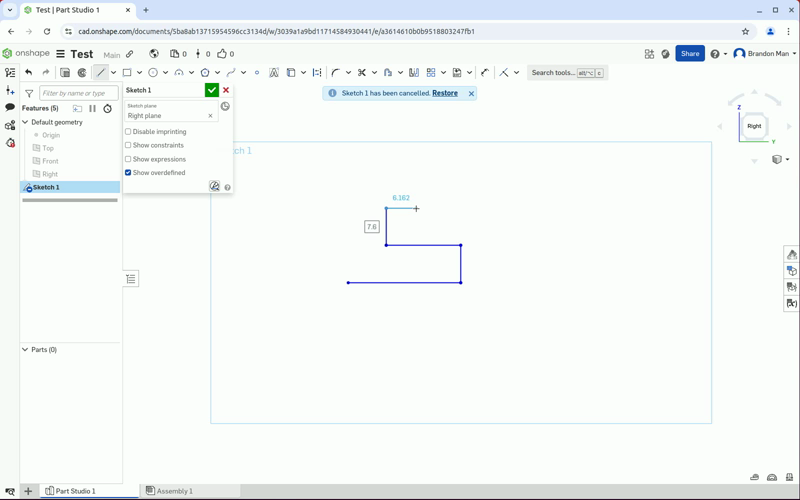
mouse_move(348, 208)
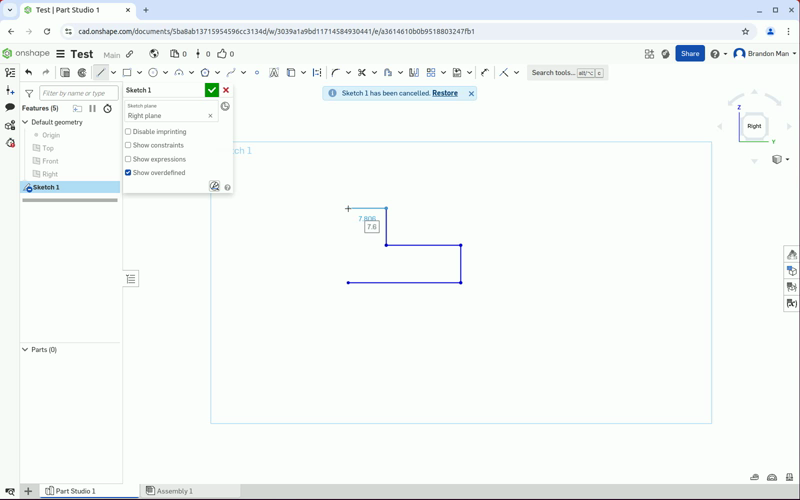
click(348, 208)
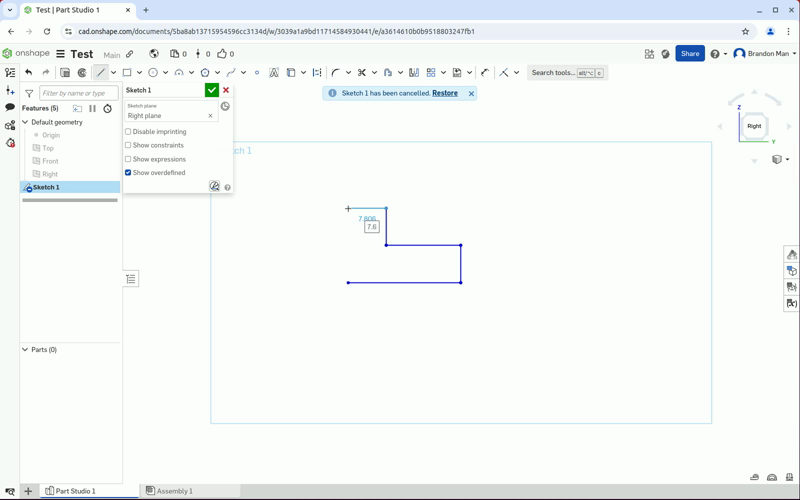
key_up(shift)
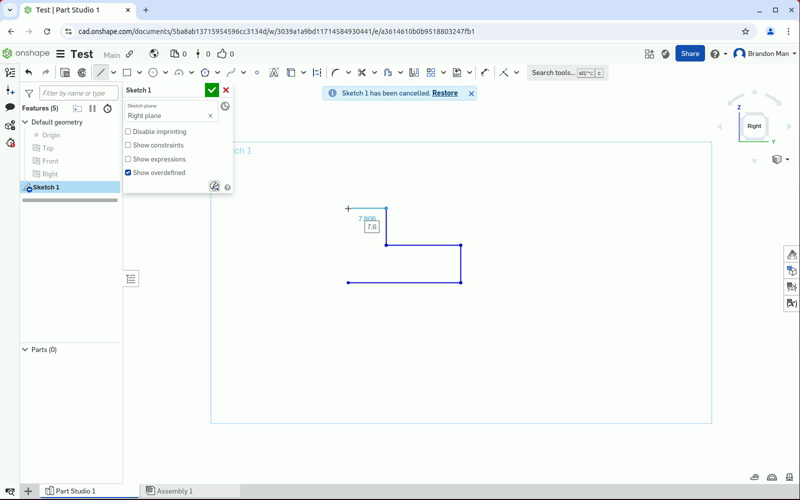
key_down(shift)
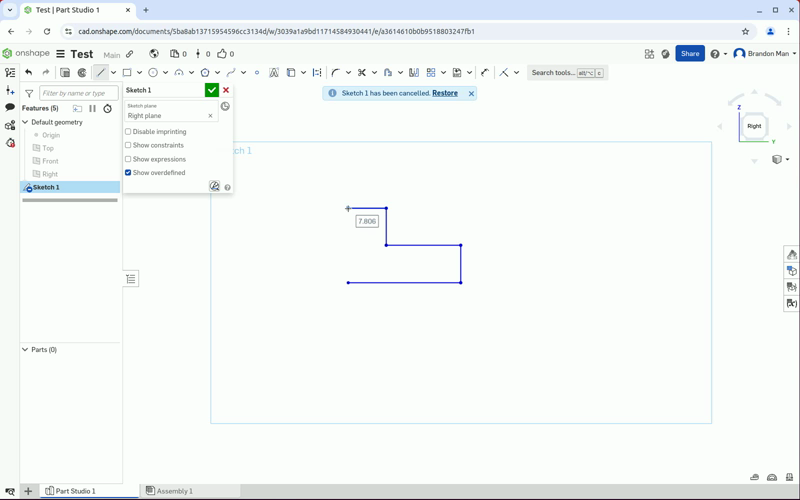
mouse_move(348, 282)
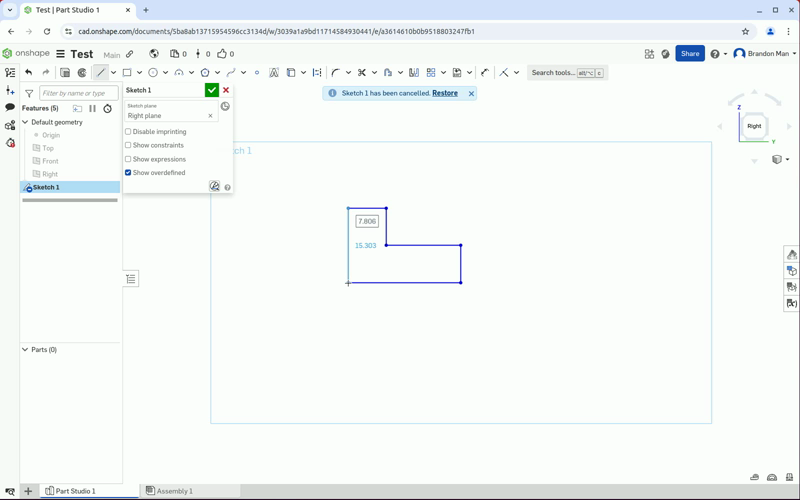
key_up(shift)
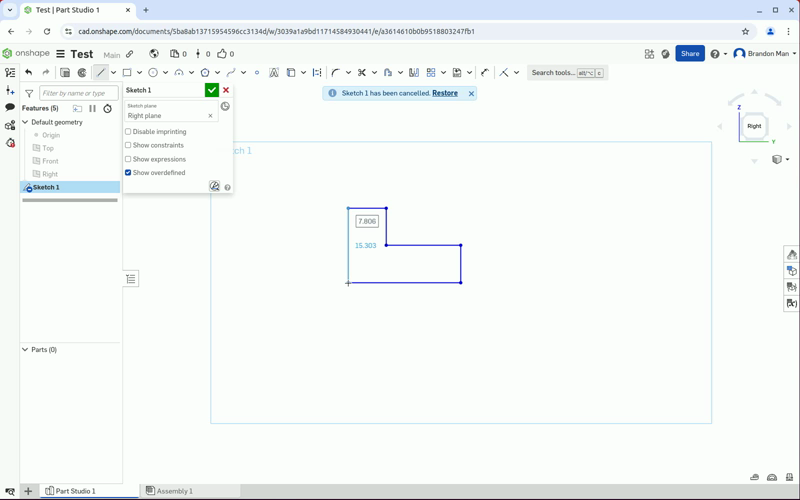
click(348, 282)
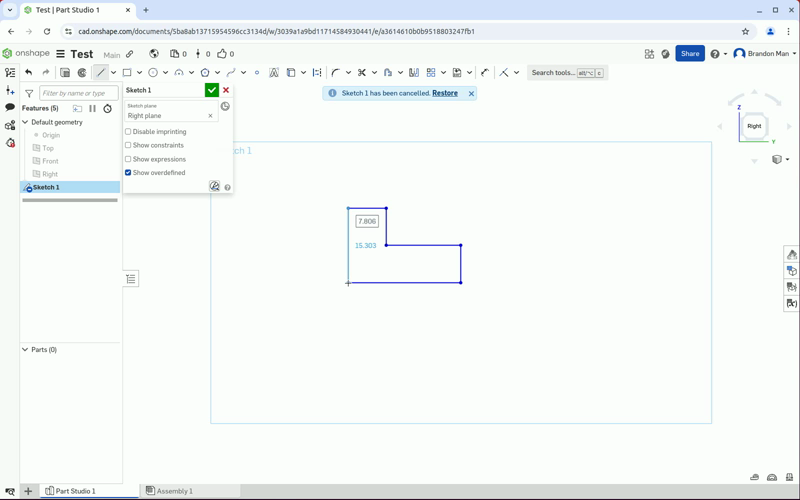
key(esc)
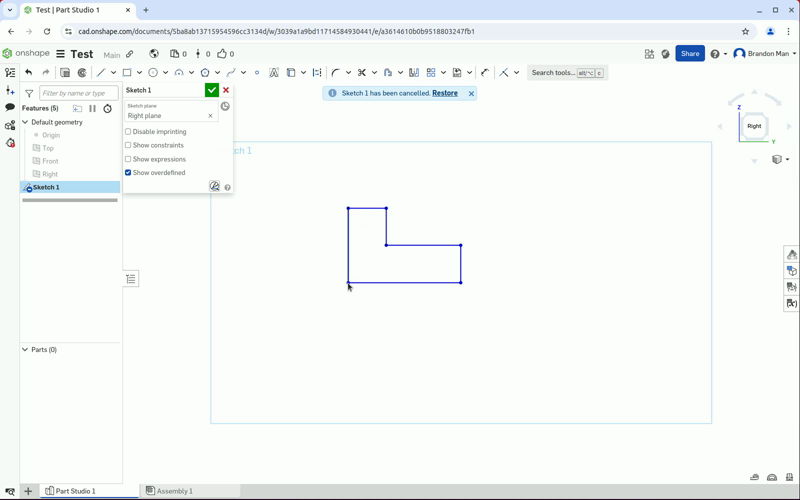
mouse_move(403, 249)
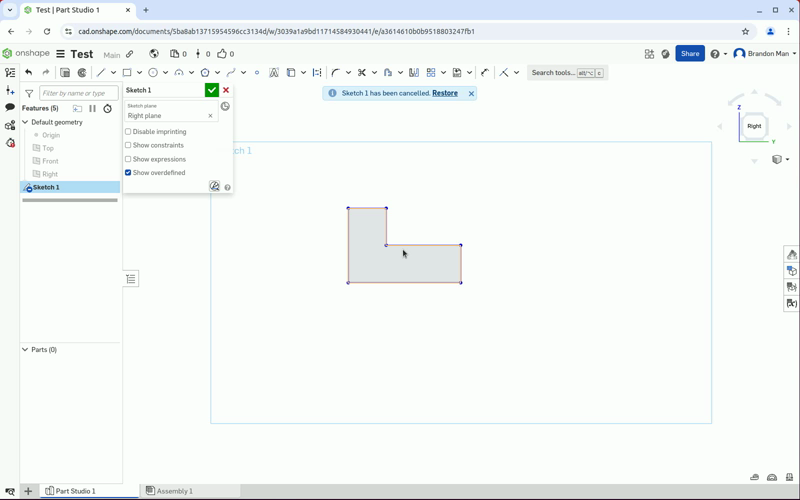
click(403, 249)
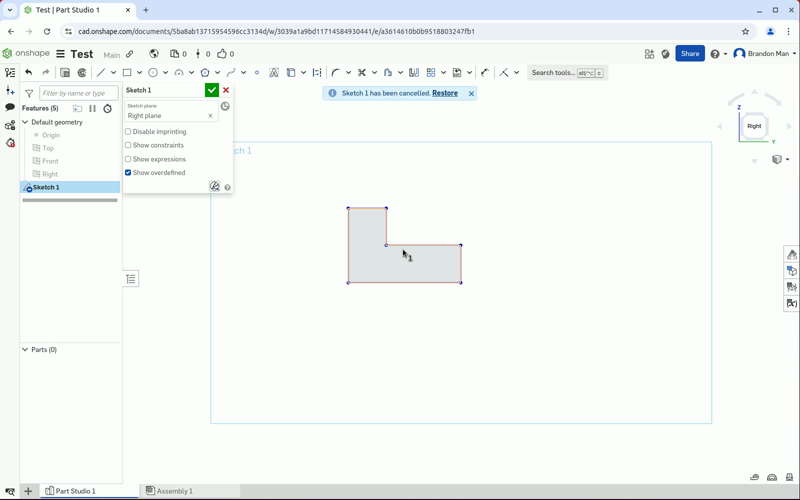
mouse_move(73, 352)
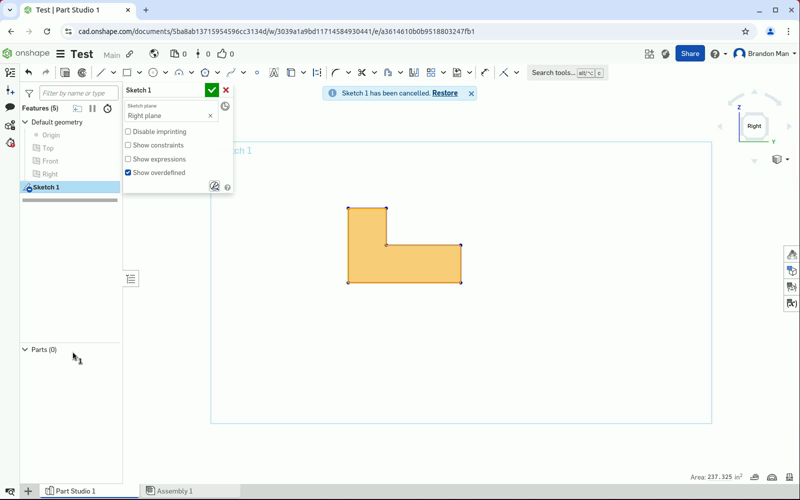
key(shift+y)
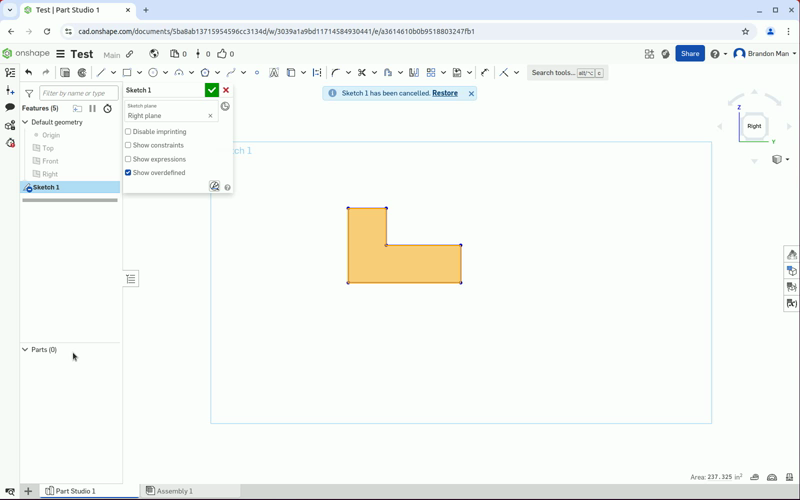
key(shift+e)
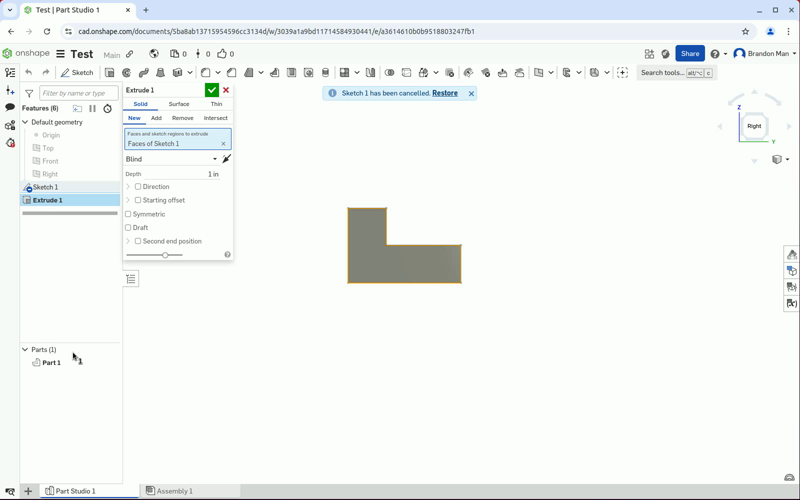
mouse_move(143, 106)
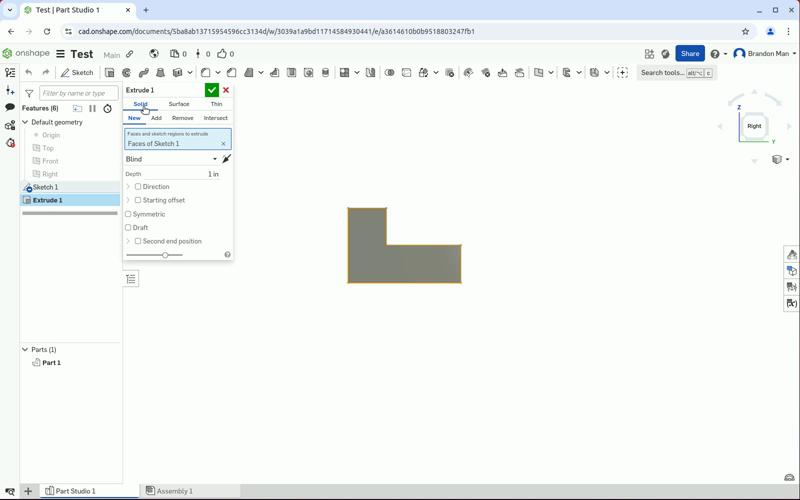
click(143, 106)
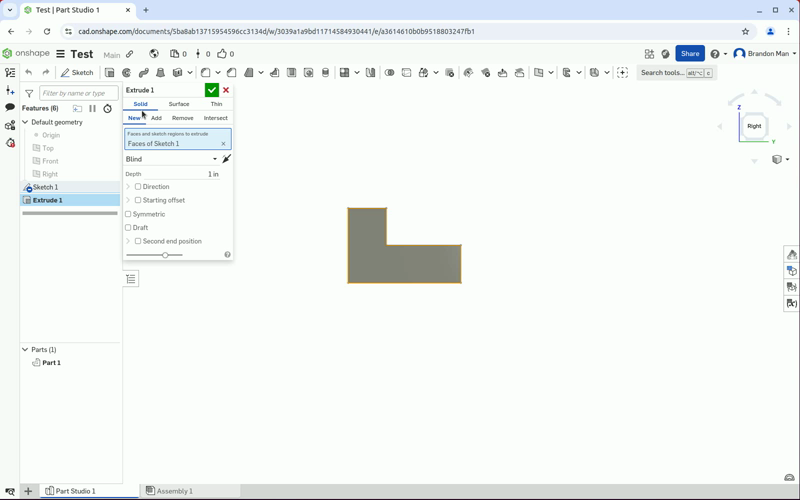
mouse_move(137, 120)
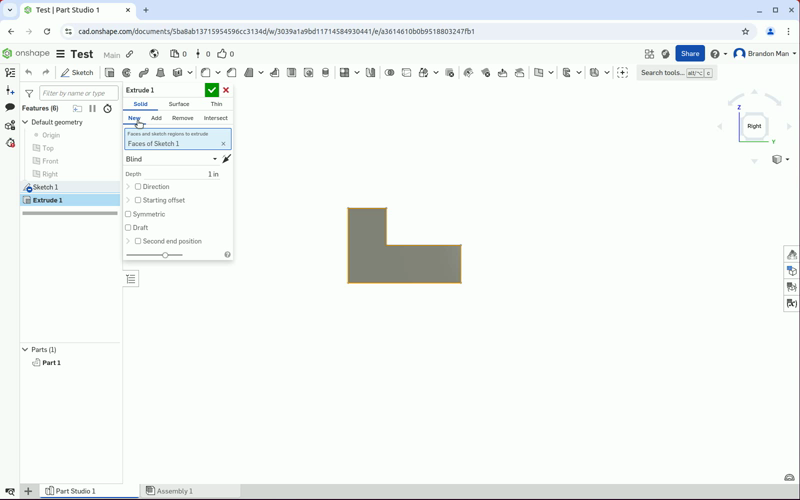
click(137, 120)
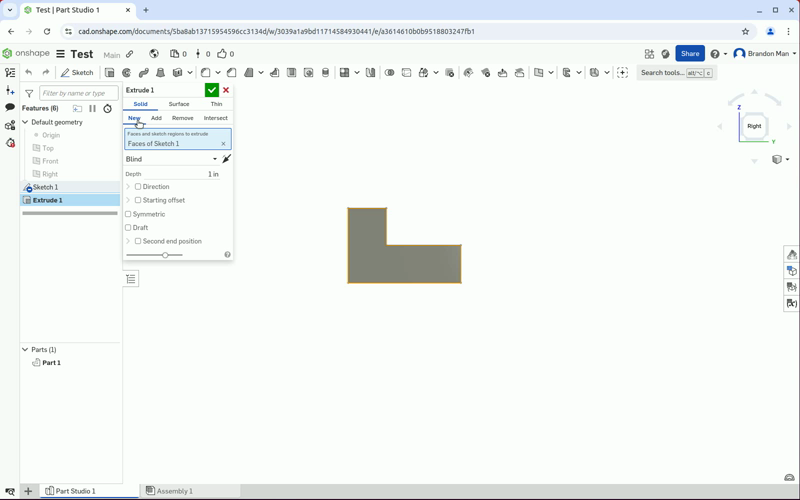
key(tab, 4)
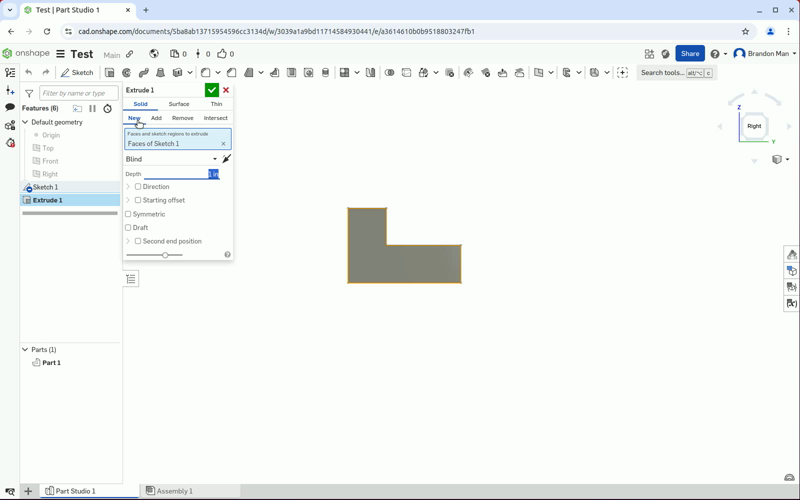
text(-15.405)
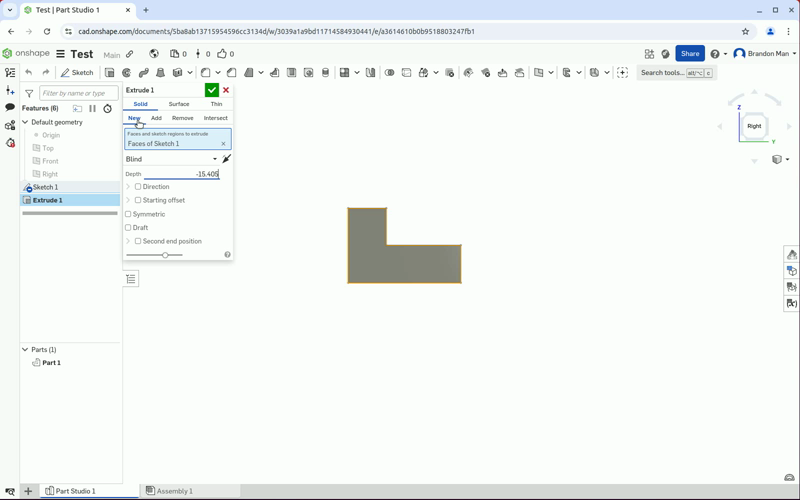
key(enter)
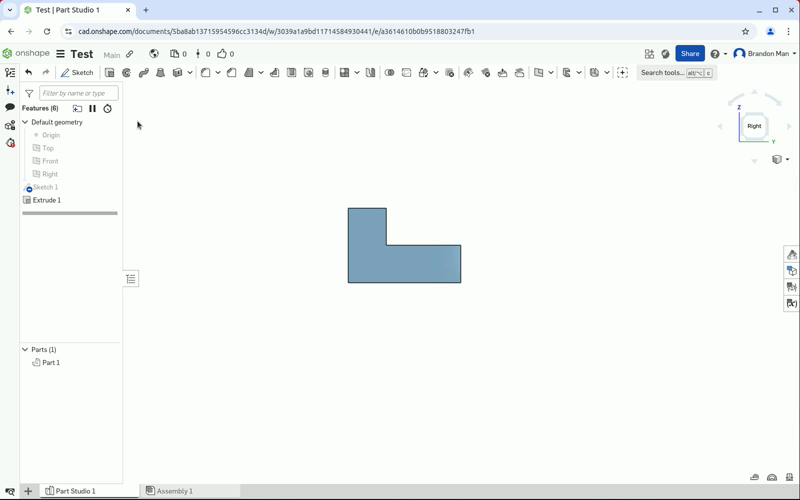
key(shift+h)
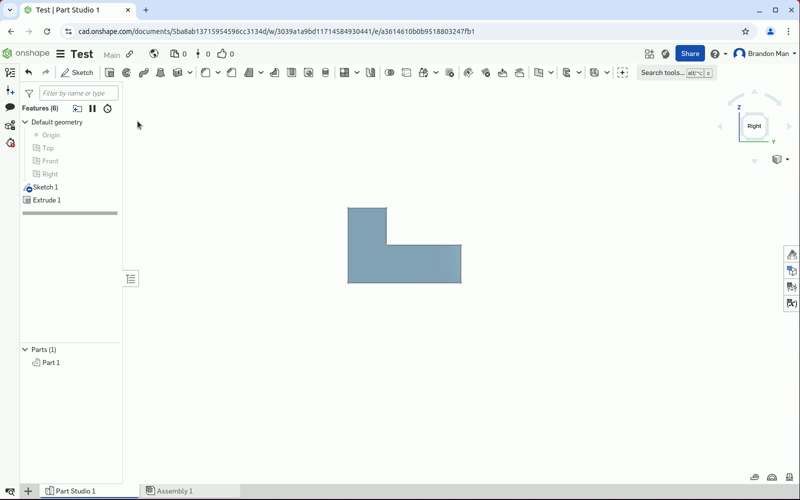
key(shift+h)
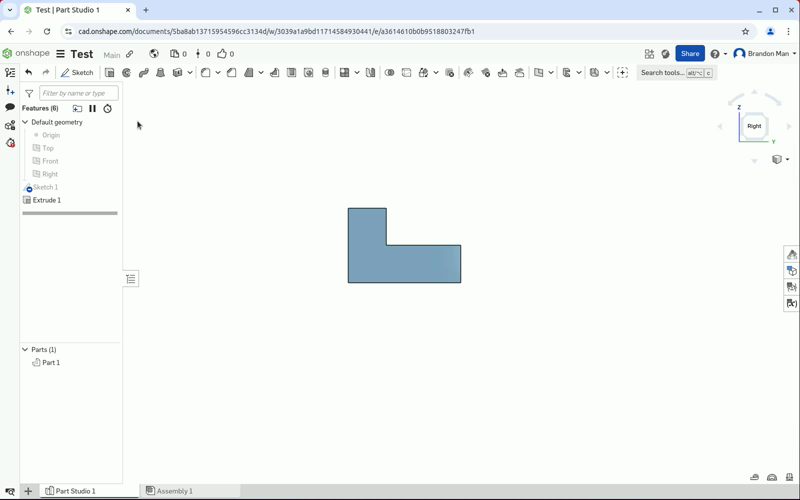
mouse_move(73, 189)
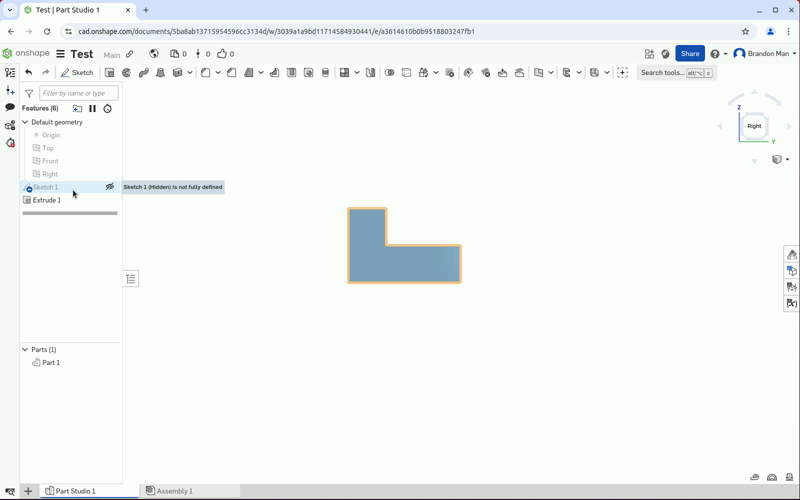
click(73, 189)
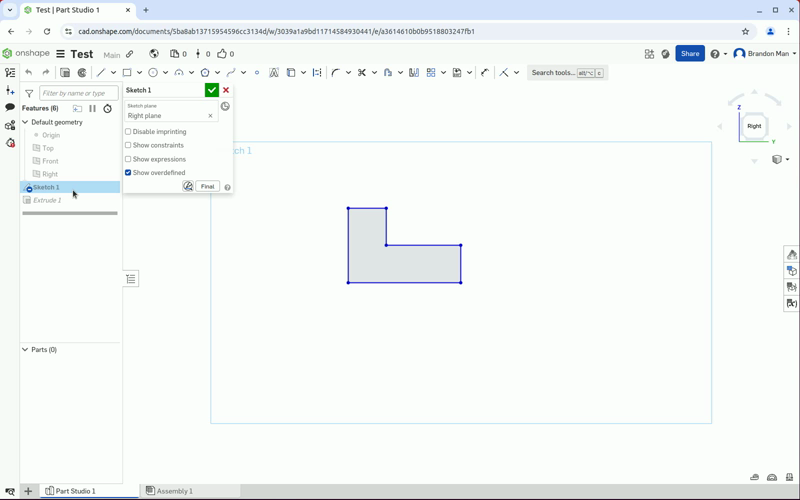
mouse_move(229, 92)
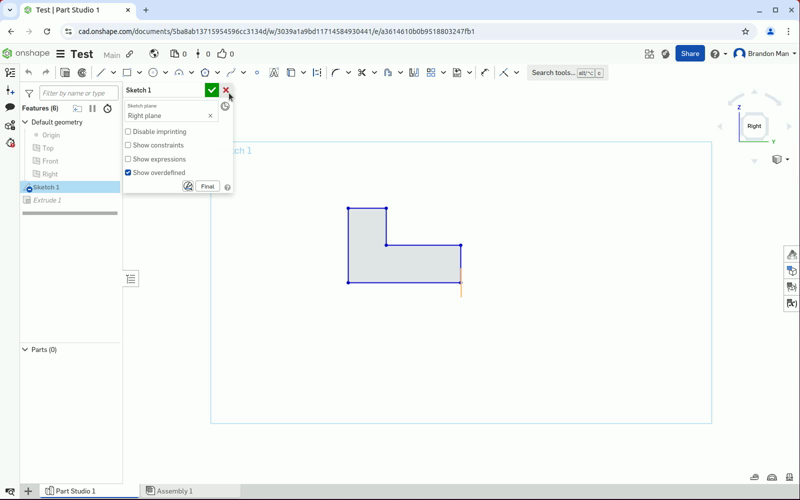
click(229, 92)
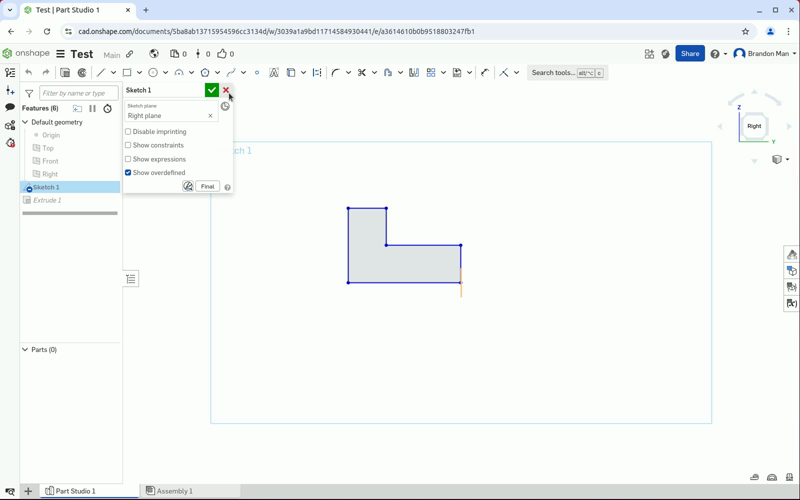
key(shift+s)
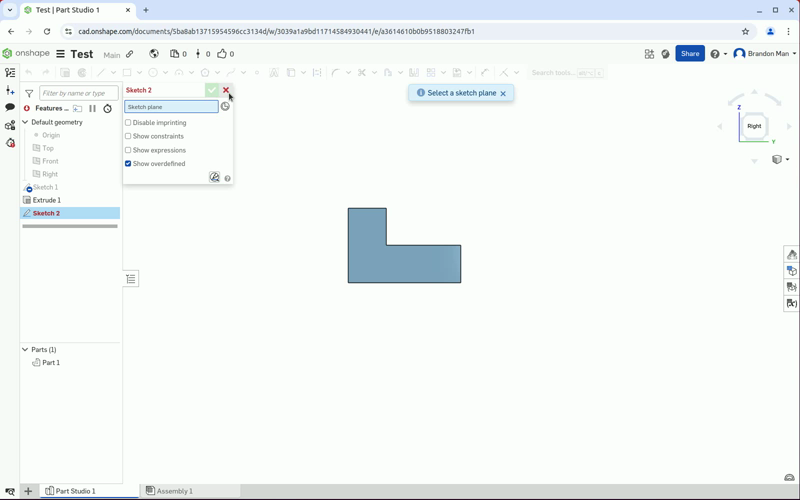
mouse_move(73, 176)
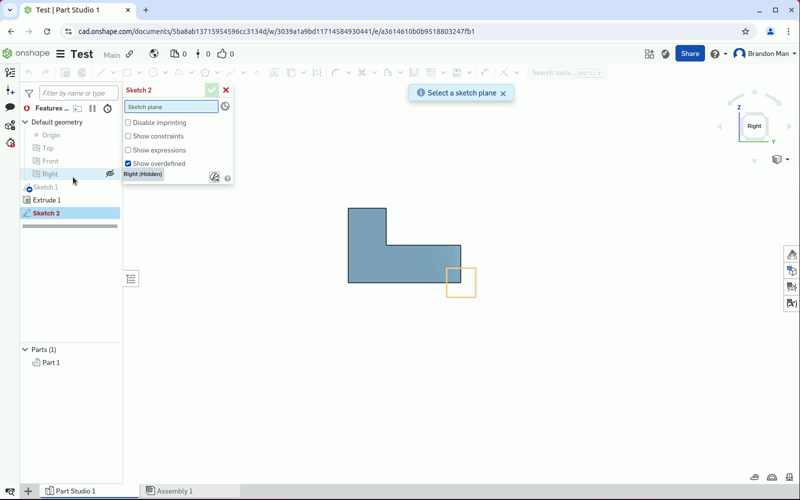
click(73, 176)
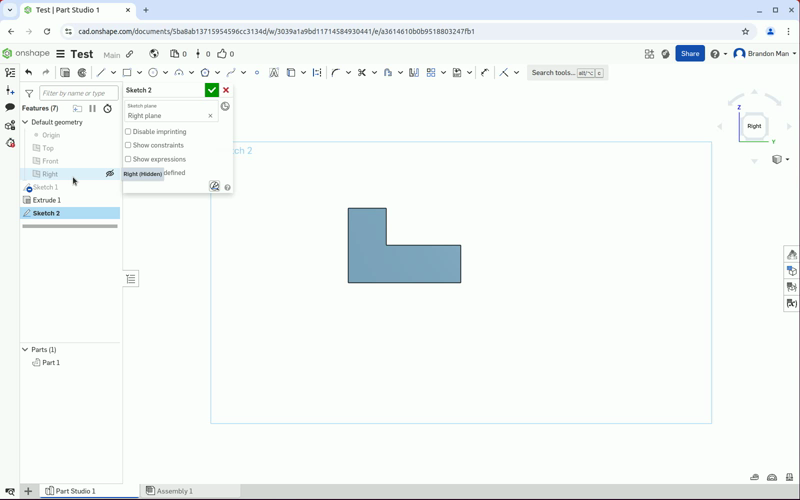
mouse_move(73, 352)
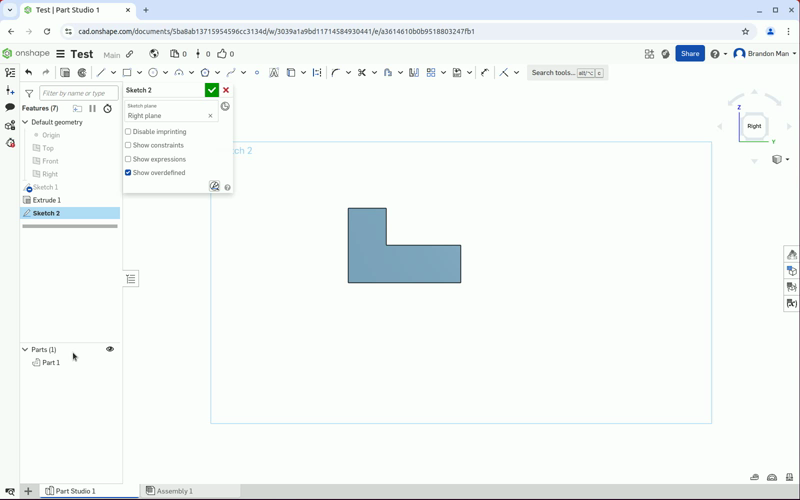
key(y)
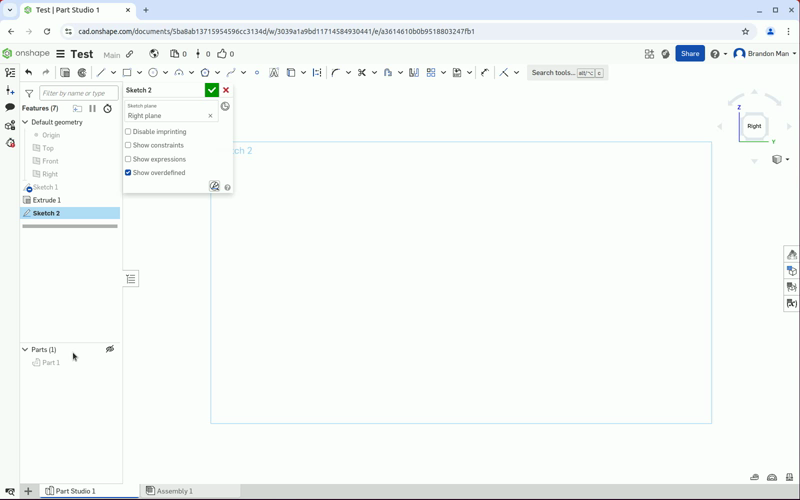
key(l)
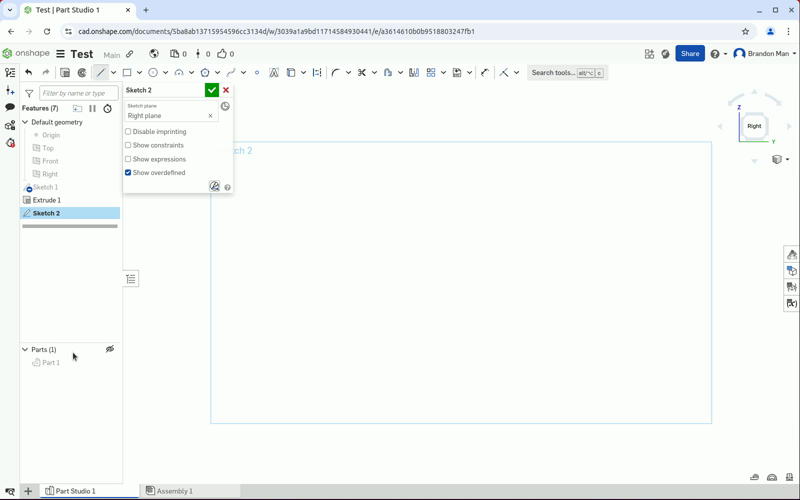
key_down(shift)
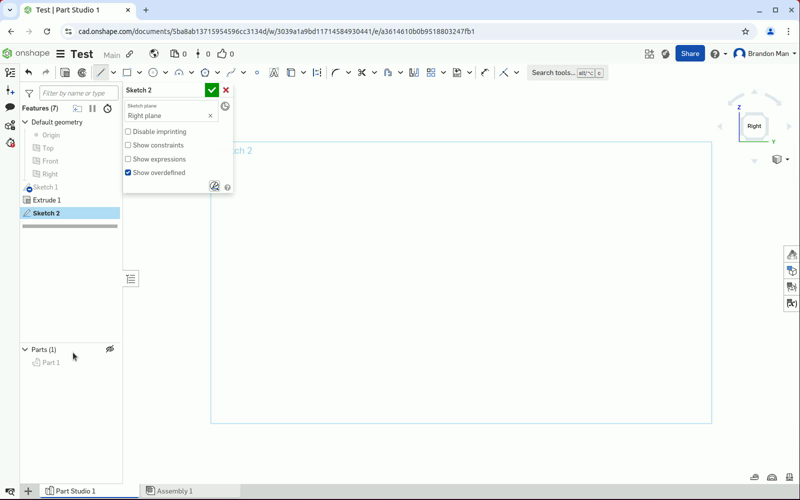
mouse_move(423, 245)
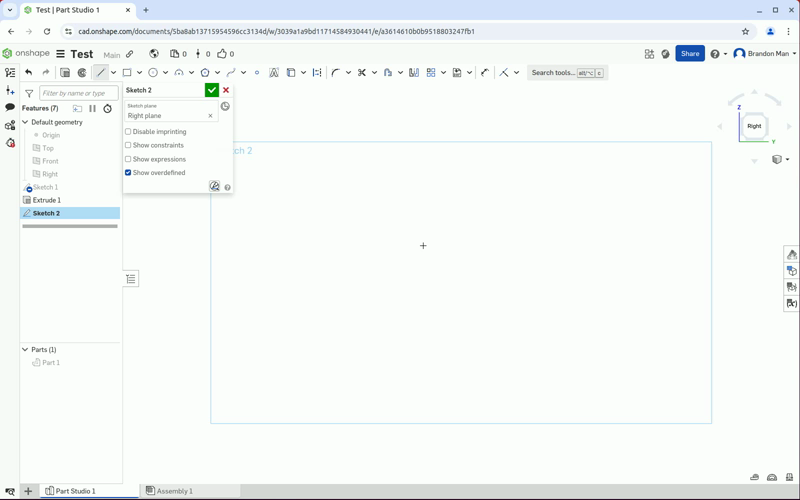
click(423, 245)
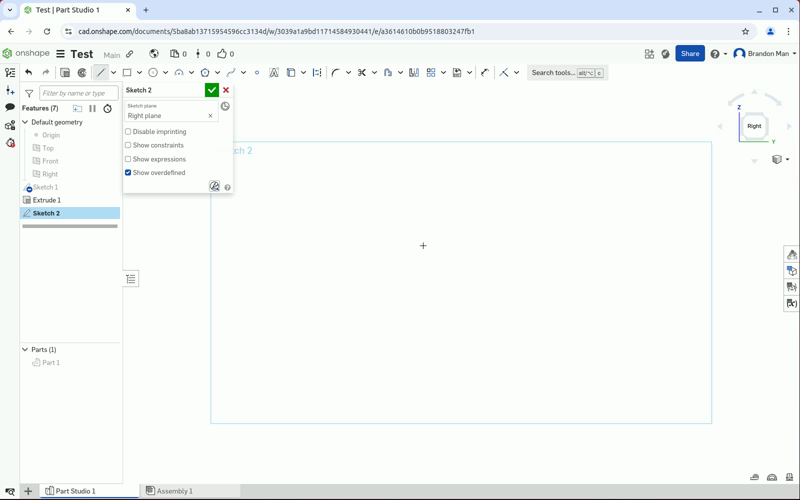
key_up(shift)
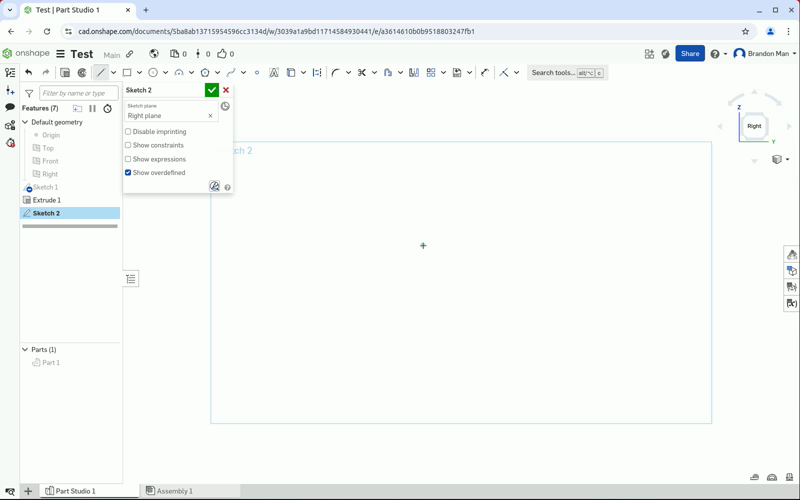
key_down(shift)
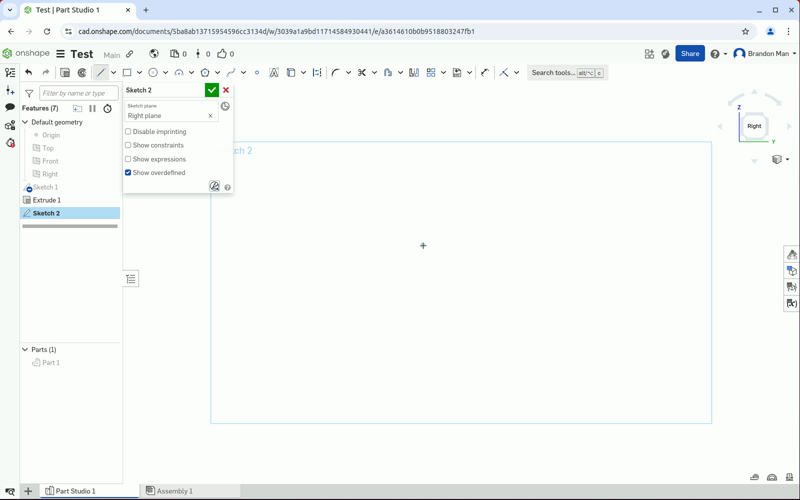
mouse_move(453, 245)
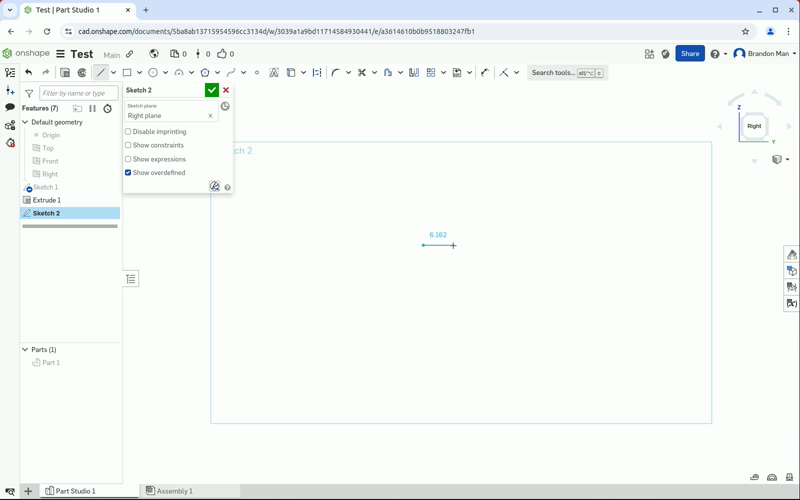
mouse_move(461, 245)
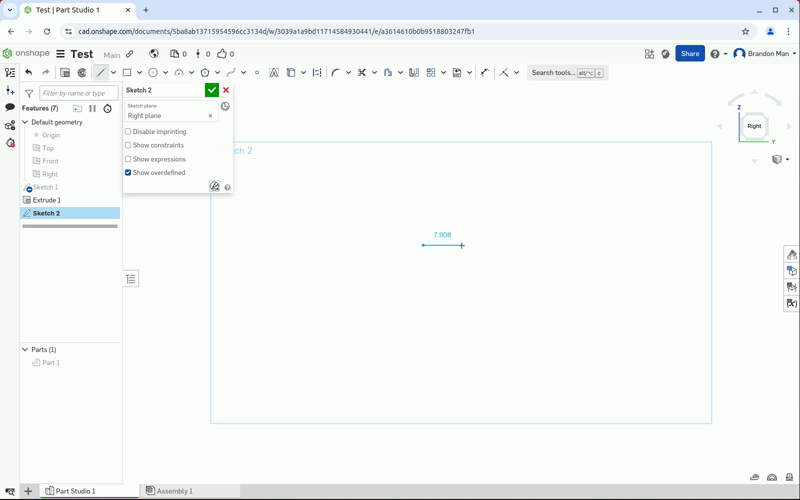
click(461, 245)
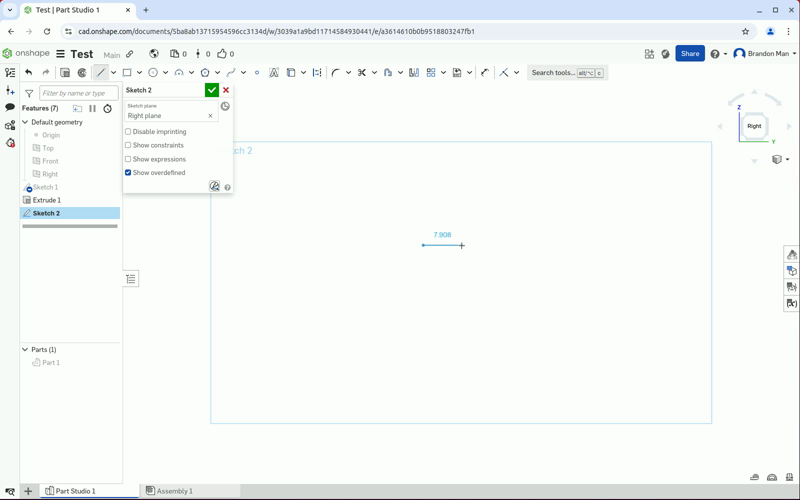
key_up(shift)
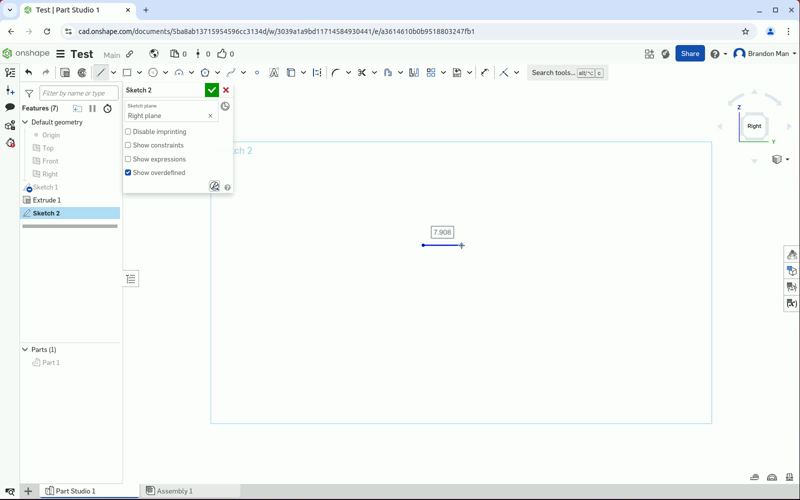
key_down(shift)
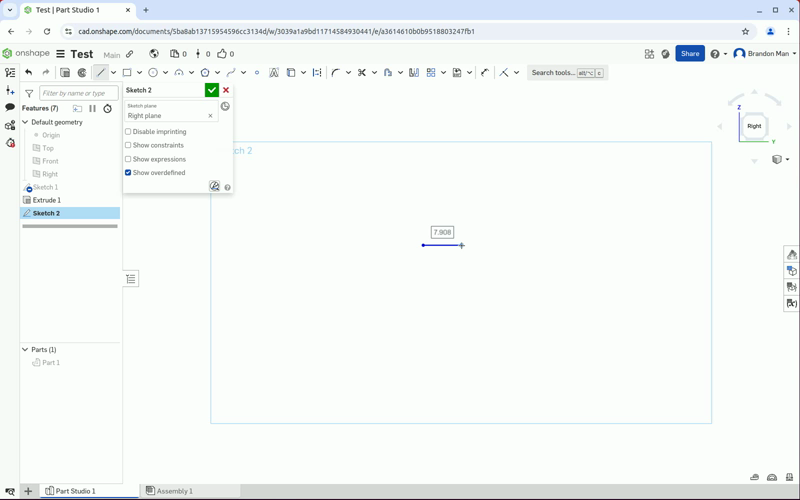
mouse_move(491, 245)
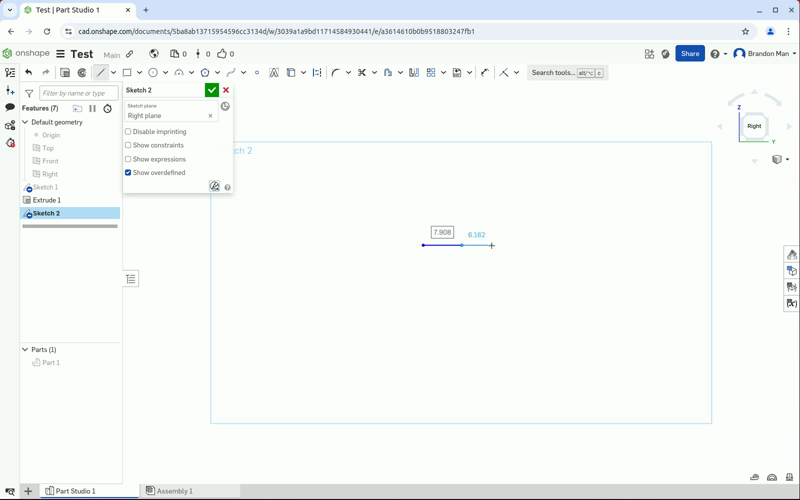
mouse_move(461, 226)
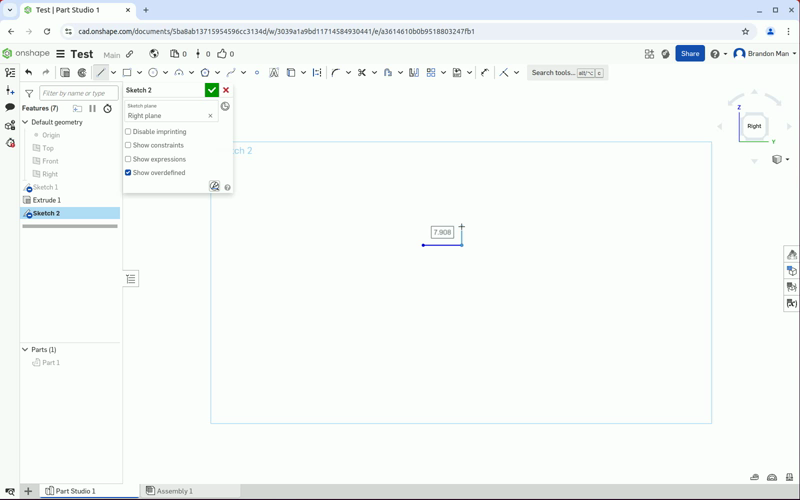
click(461, 226)
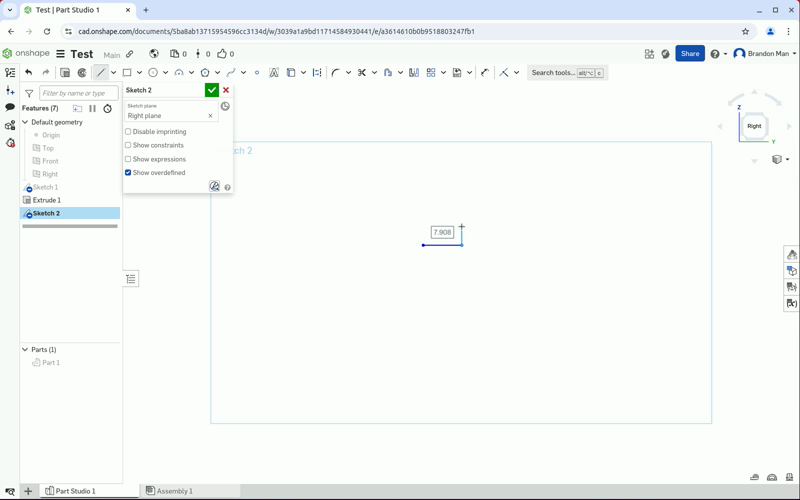
key_up(shift)
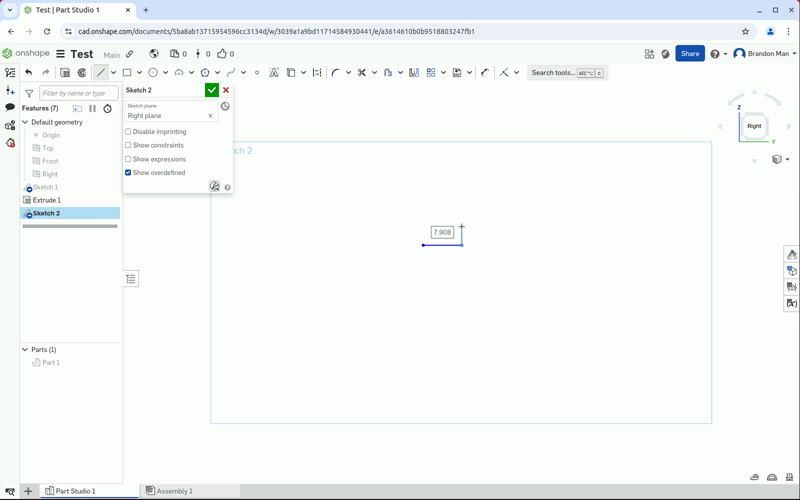
key_down(shift)
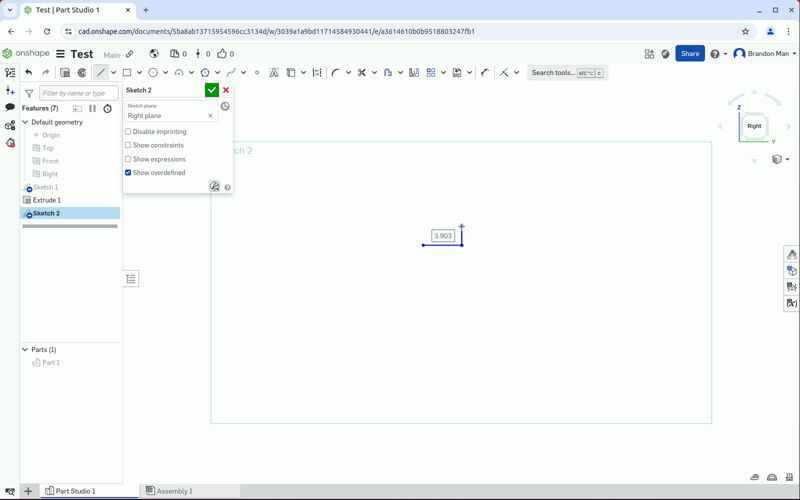
mouse_move(491, 226)
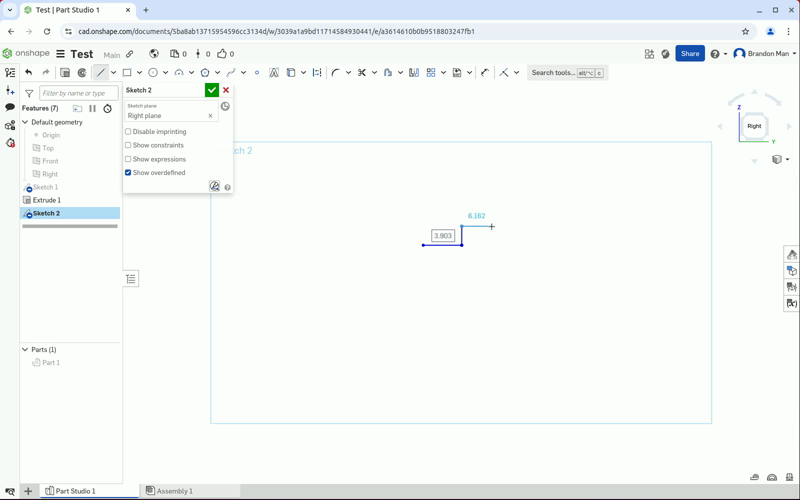
mouse_move(423, 226)
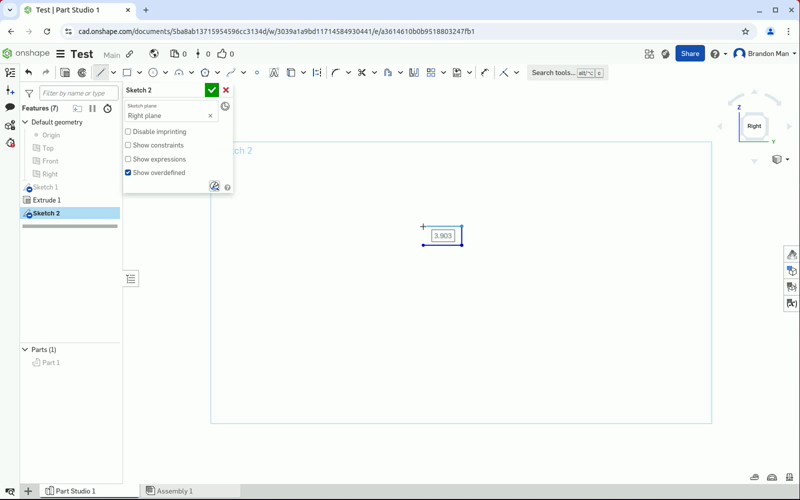
click(423, 226)
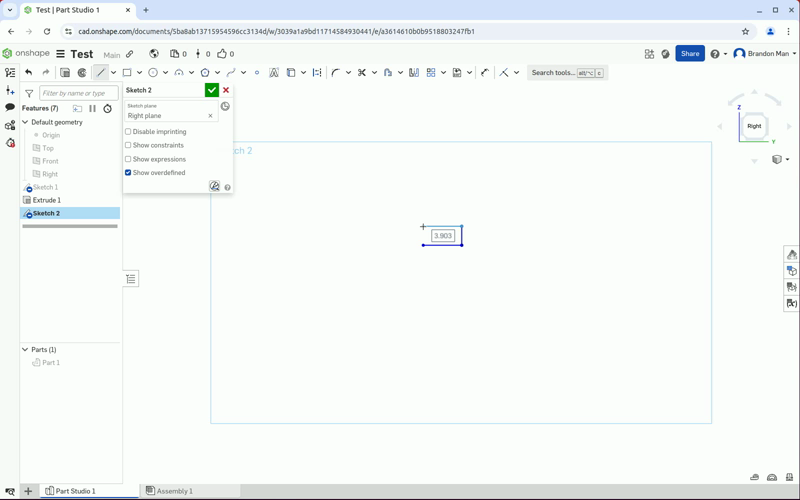
key_up(shift)
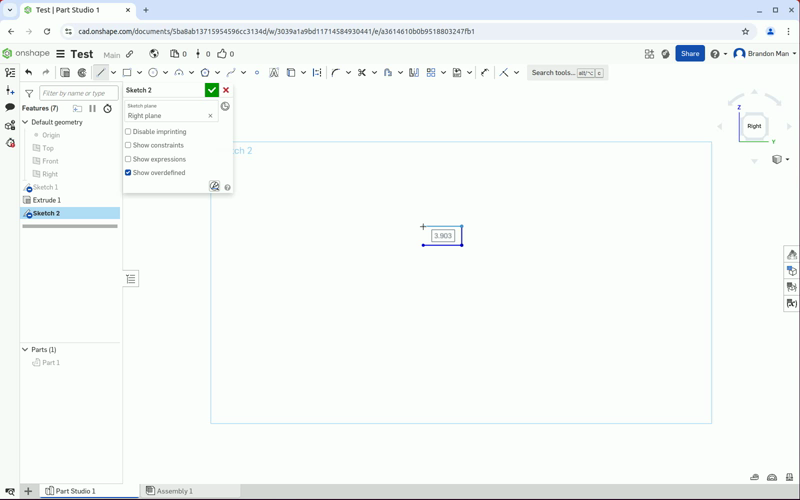
mouse_move(453, 226)
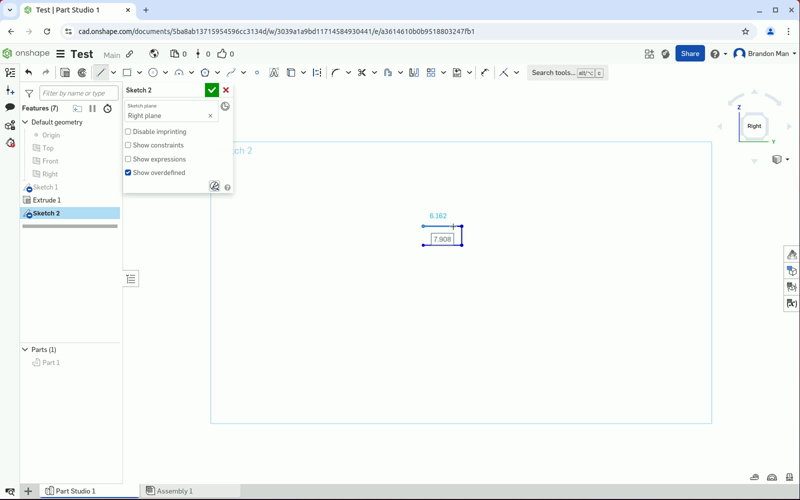
key_down(shift)
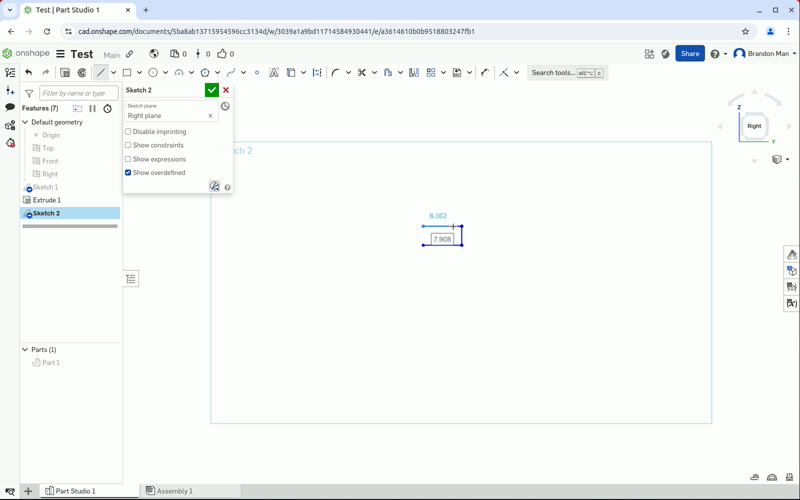
mouse_move(423, 245)
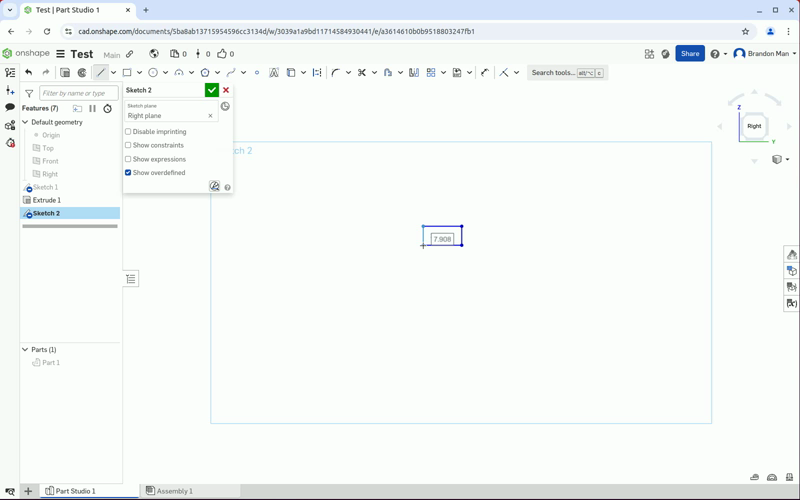
key_up(shift)
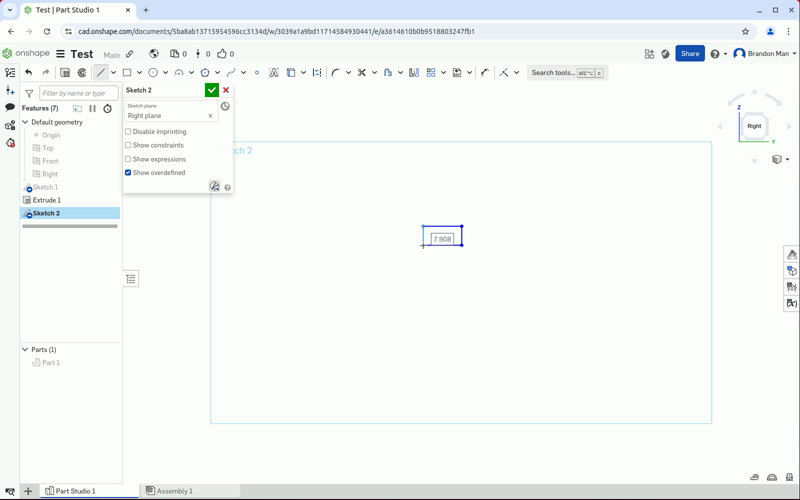
click(423, 245)
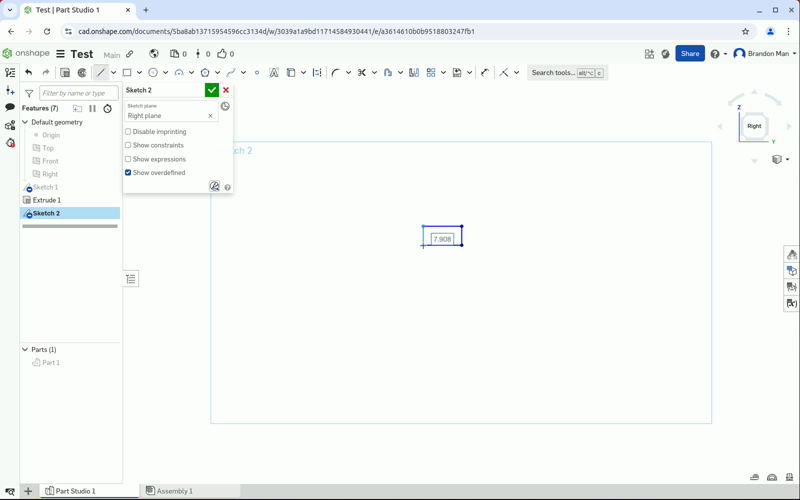
key(esc)
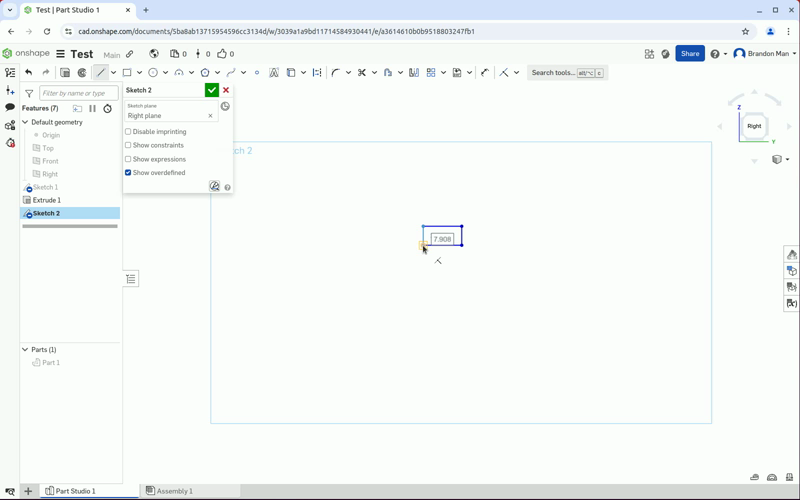
mouse_move(454, 233)
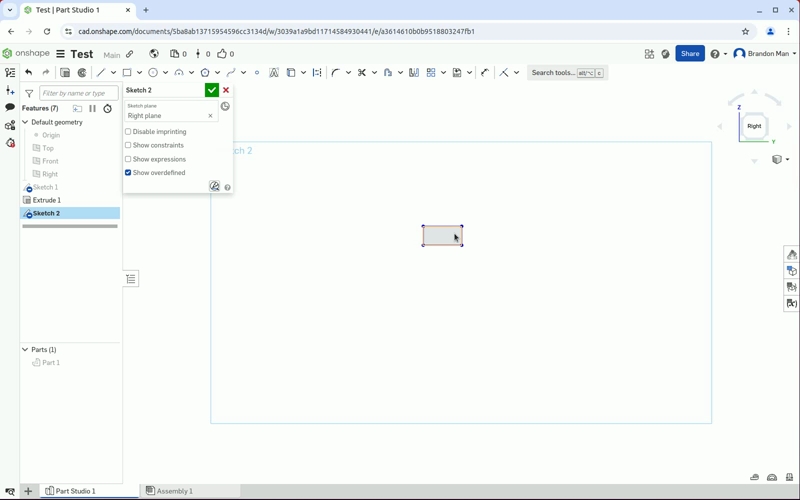
scroll(6)
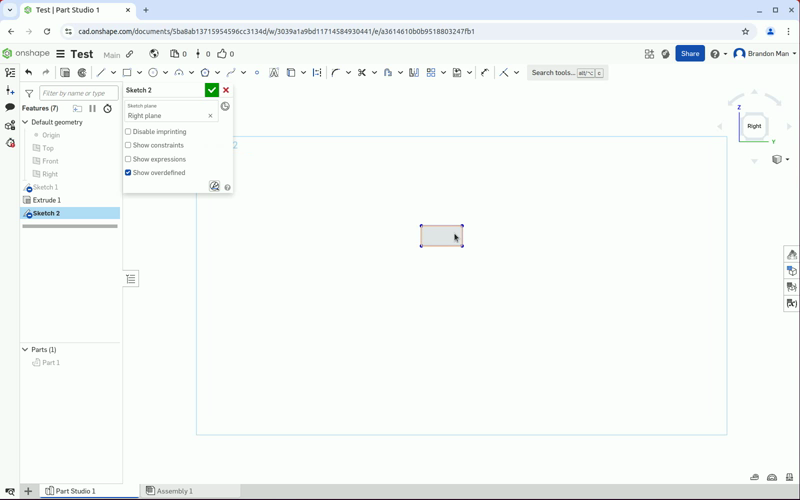
scroll(6)
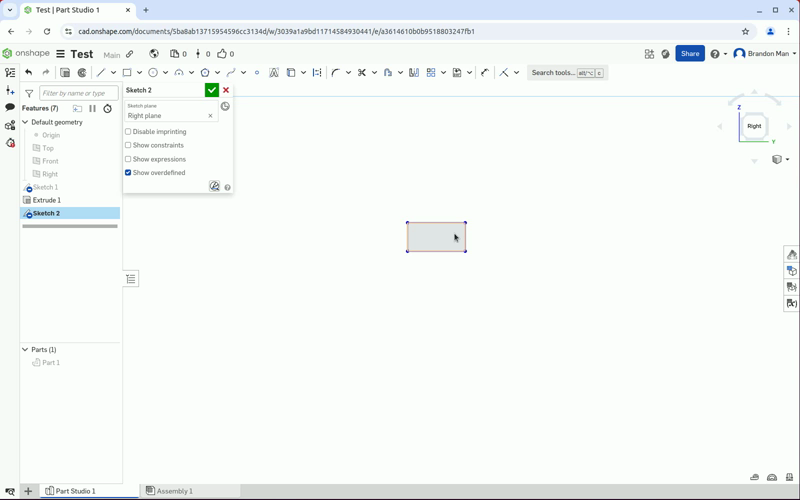
scroll(6)
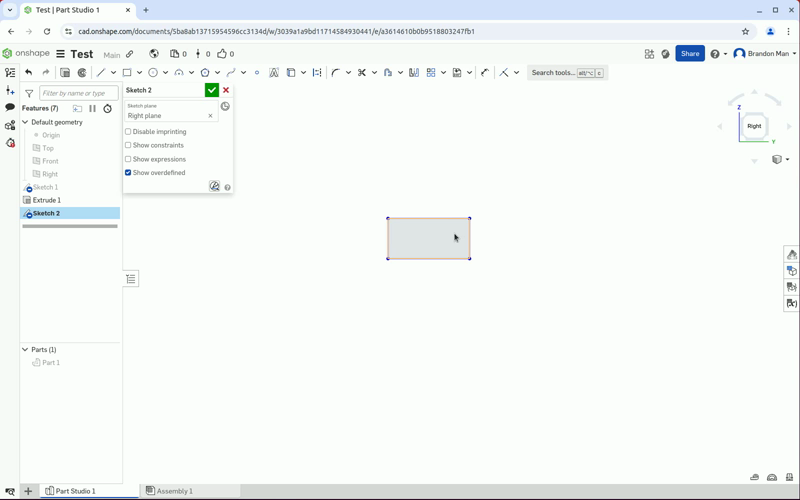
scroll(6)
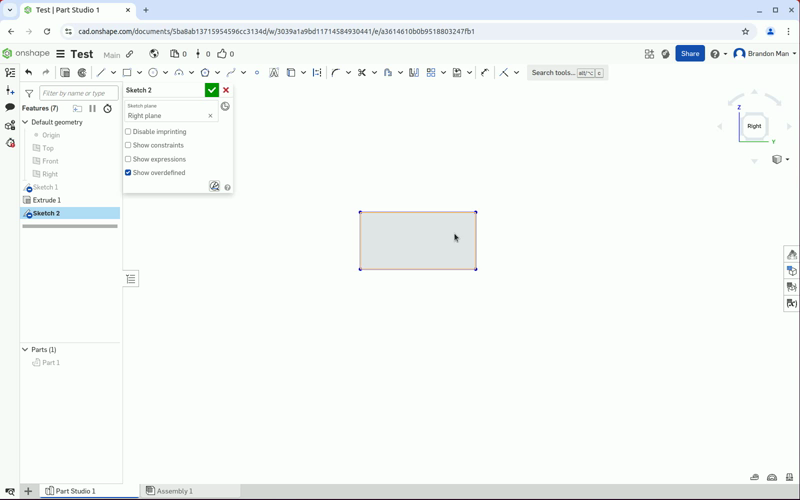
scroll(6)
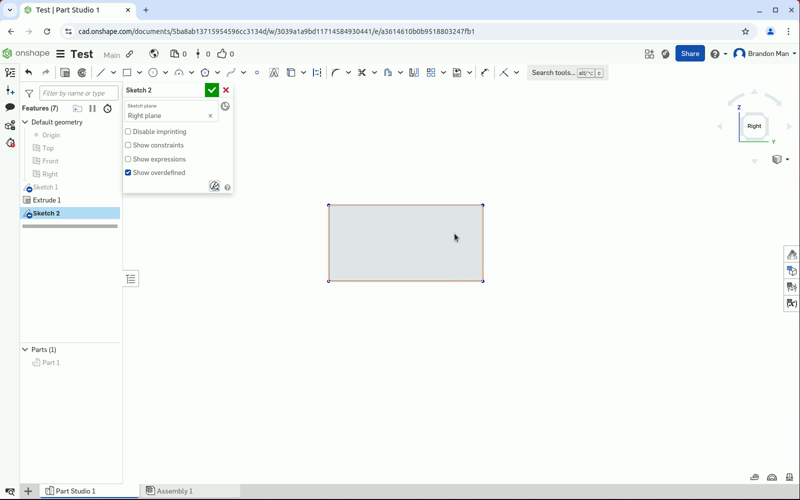
scroll(6)
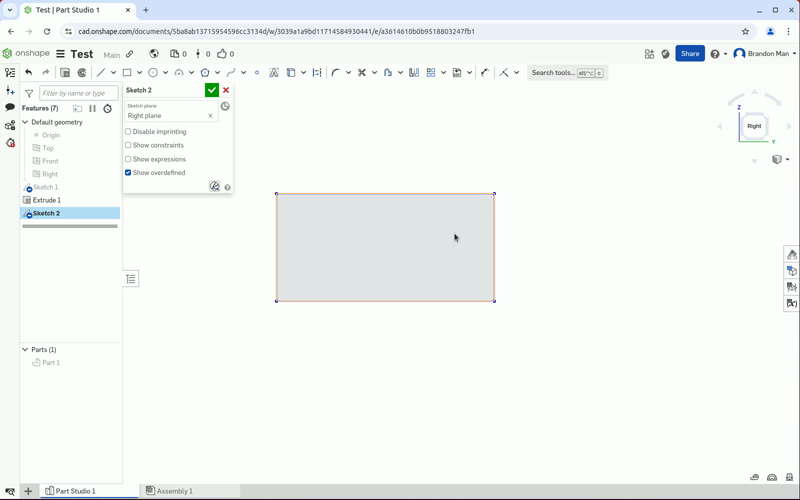
scroll(6)
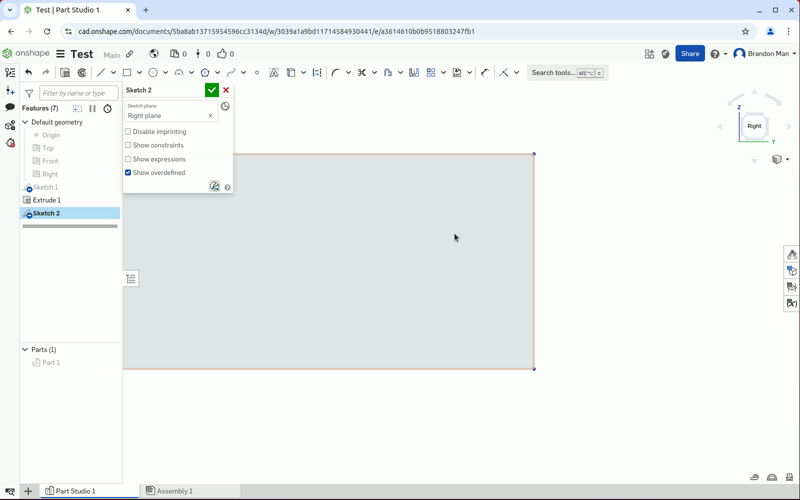
click(454, 233)
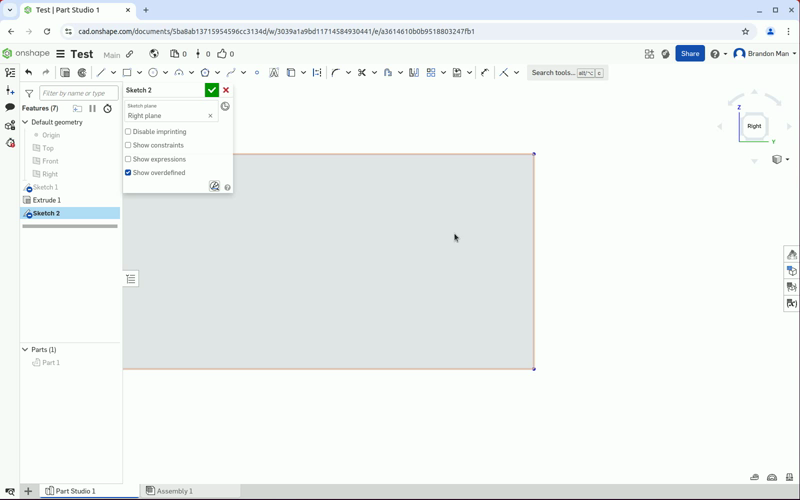
scroll(-6)
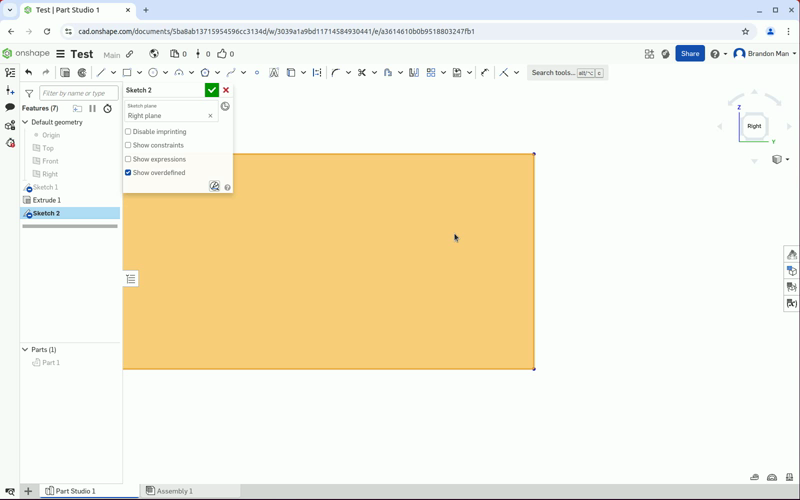
scroll(-6)
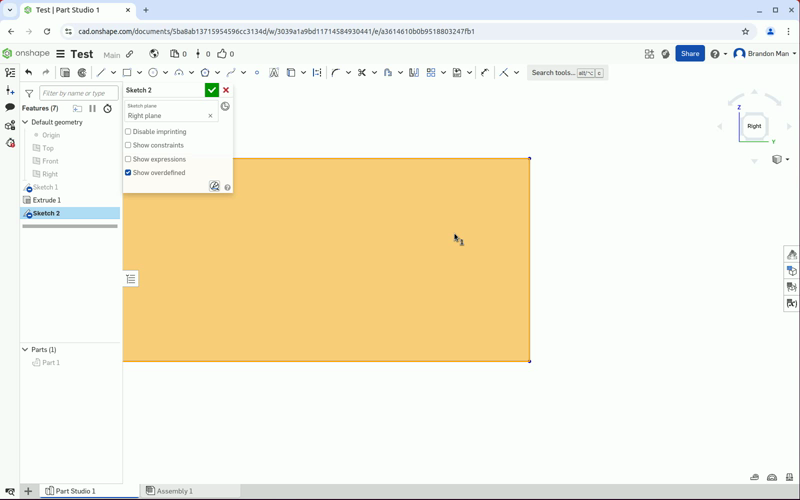
scroll(-6)
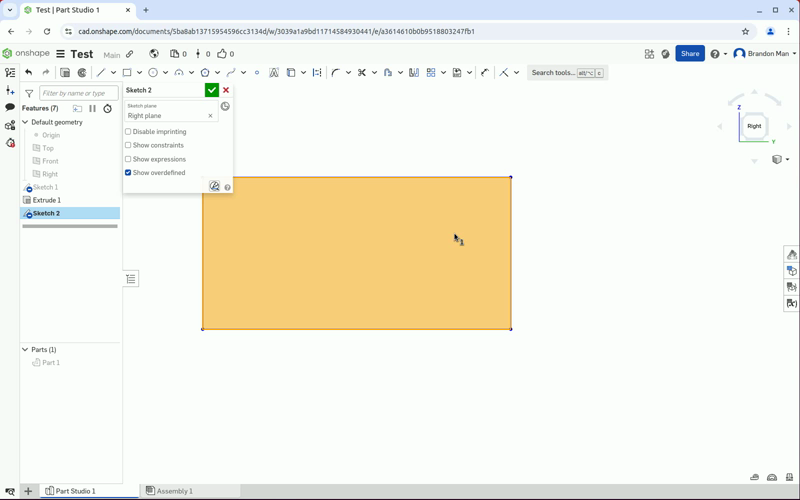
scroll(-6)
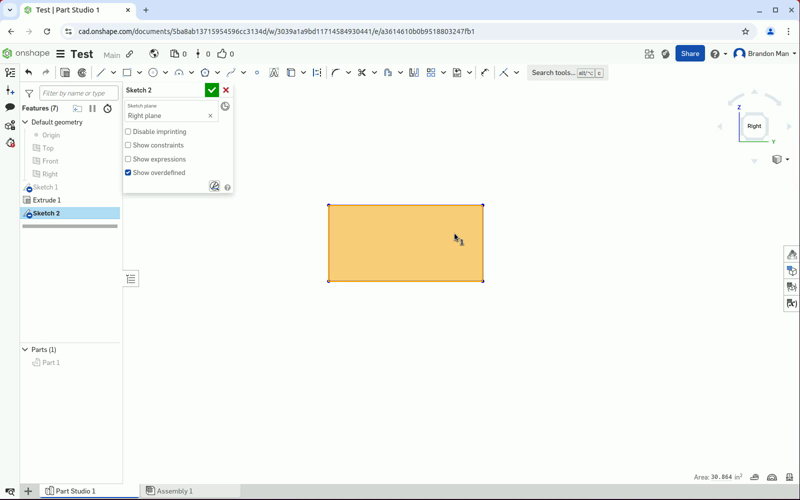
scroll(-6)
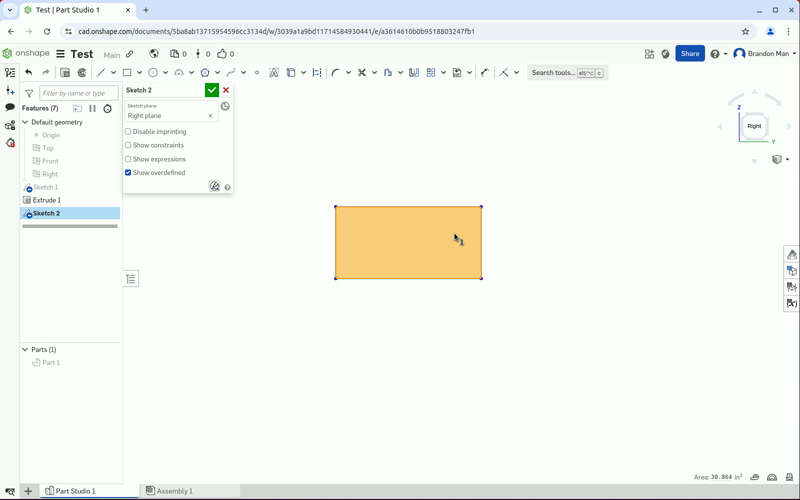
scroll(-6)
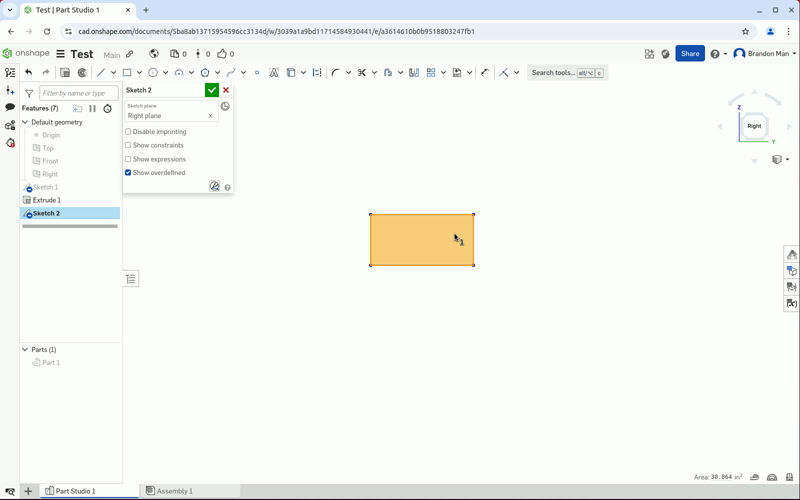
scroll(-6)
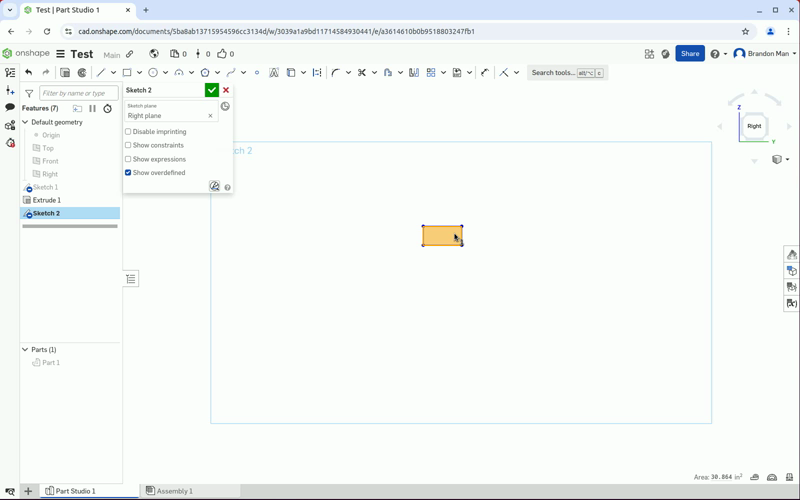
mouse_move(73, 352)
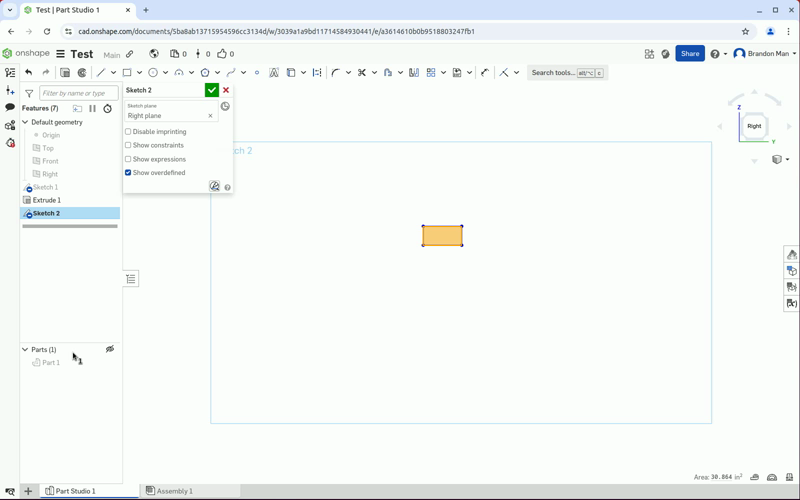
key(shift+y)
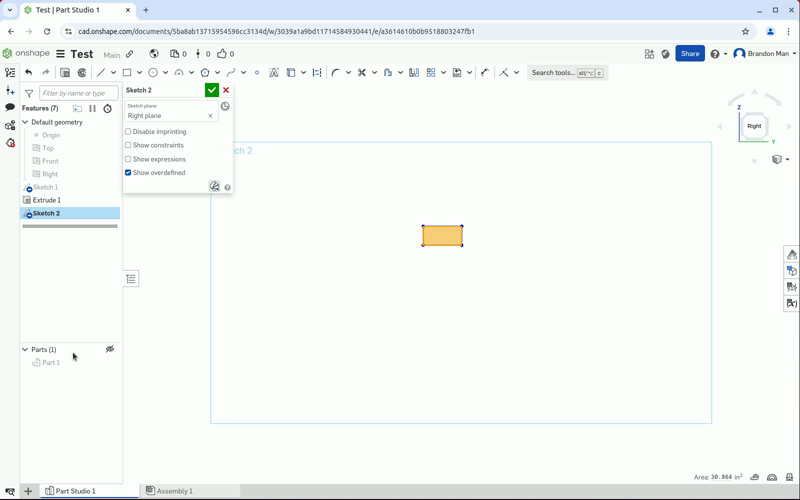
key(shift+e)
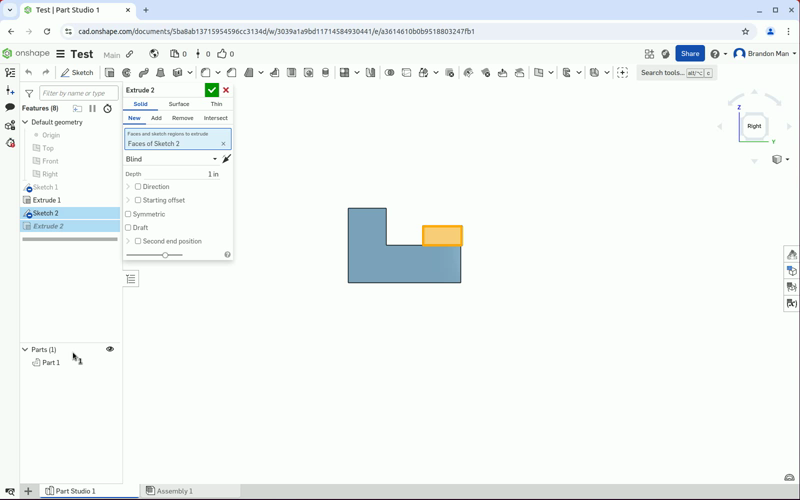
mouse_move(143, 106)
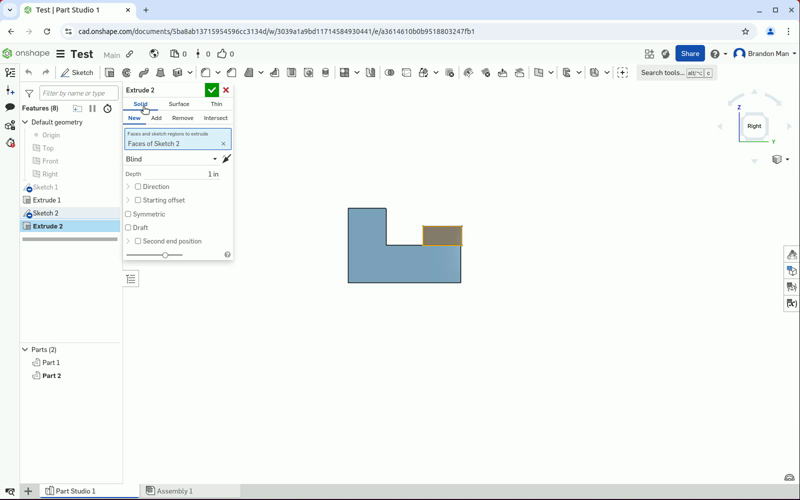
click(143, 106)
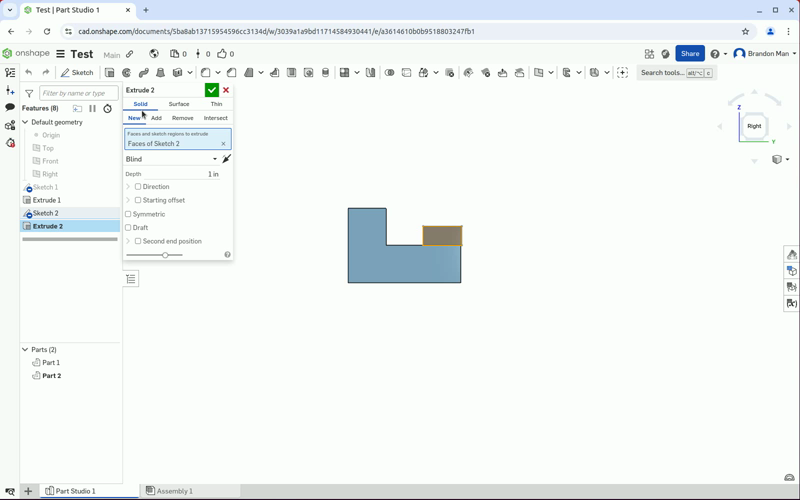
mouse_move(137, 120)
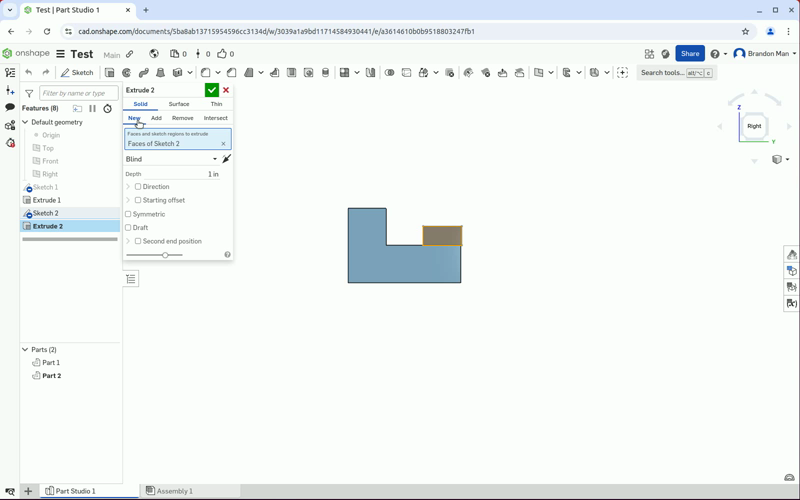
click(137, 120)
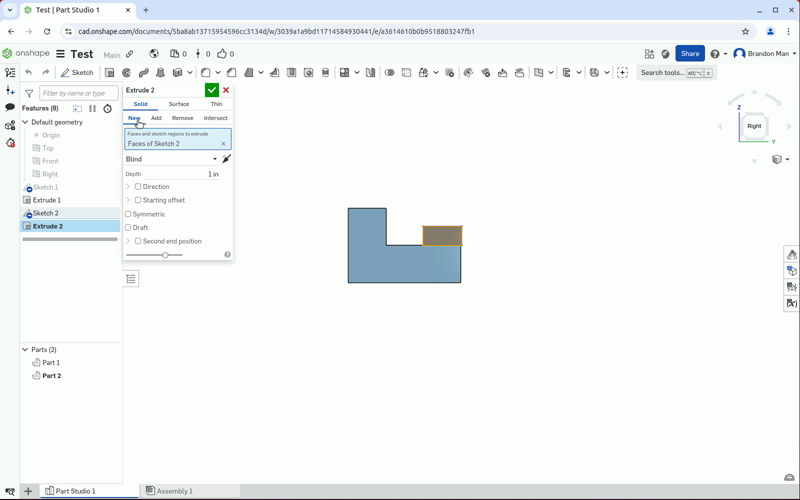
key(tab, 4)
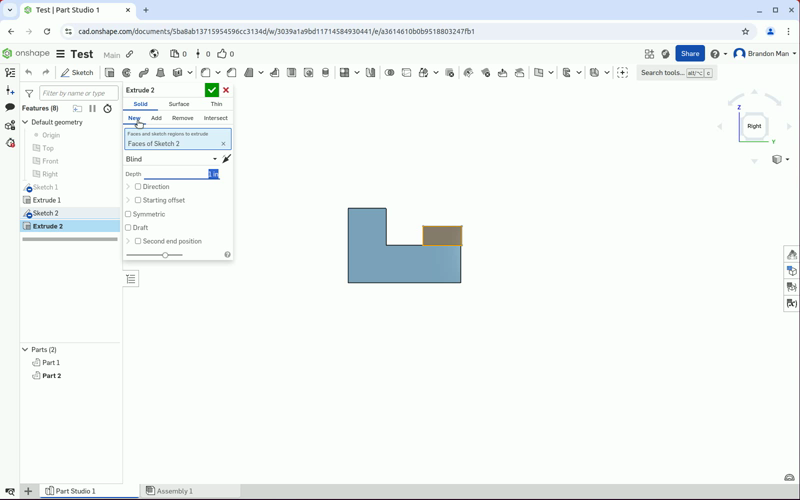
text(-7.703)
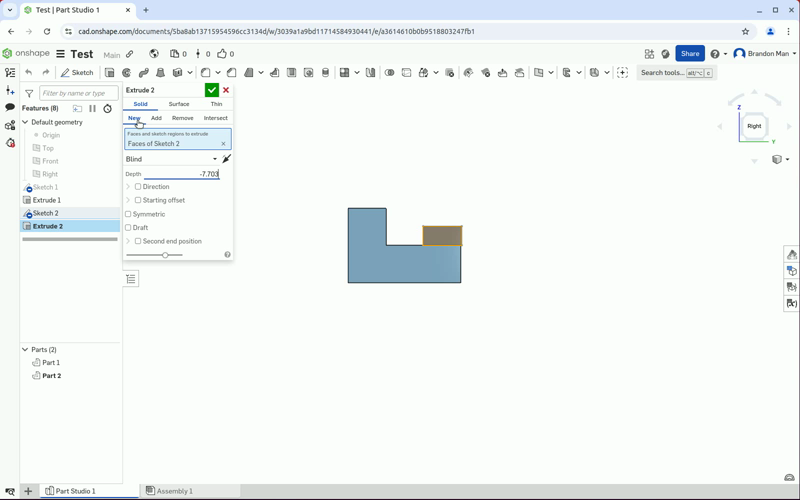
key(enter)
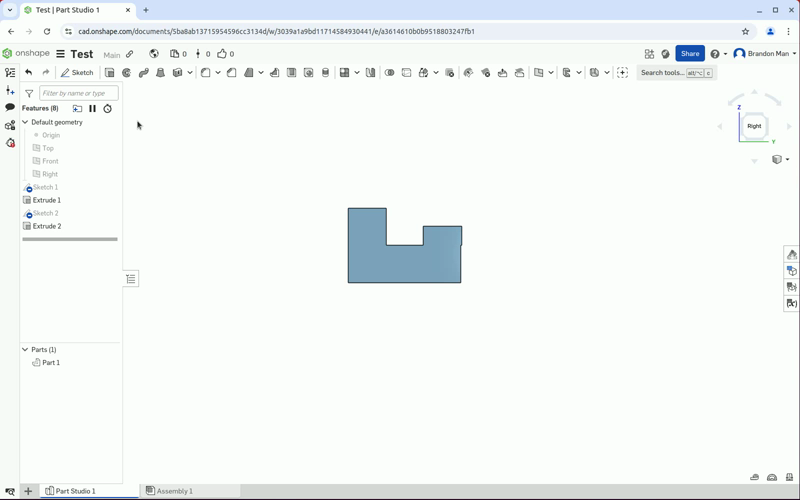
key(shift+h)
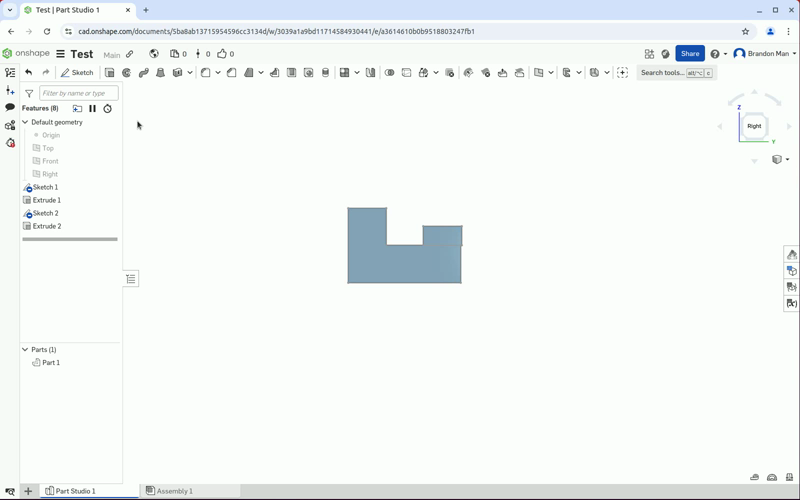
key(shift+h)
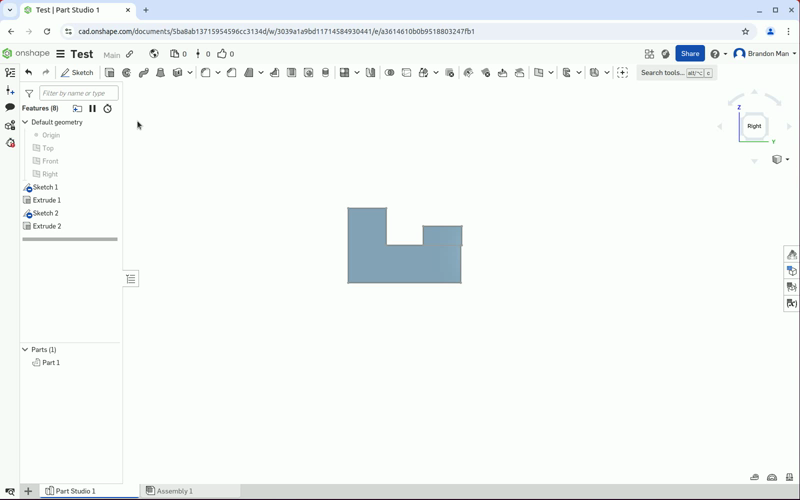
key(shift+7)
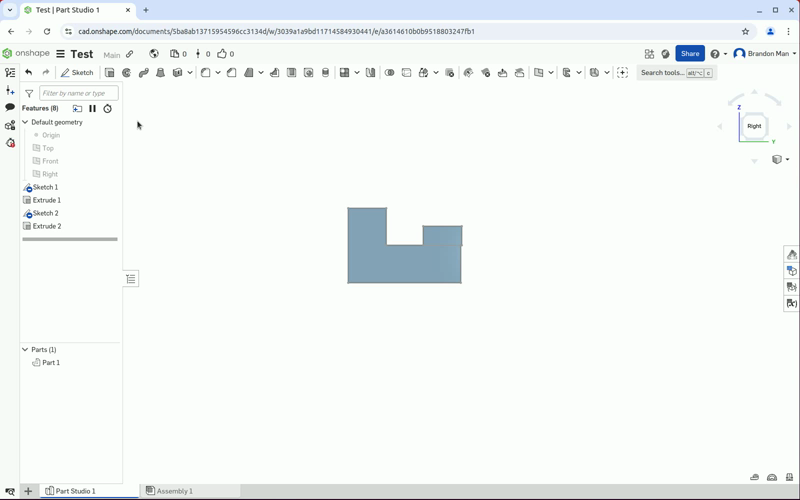
key(right, 2)
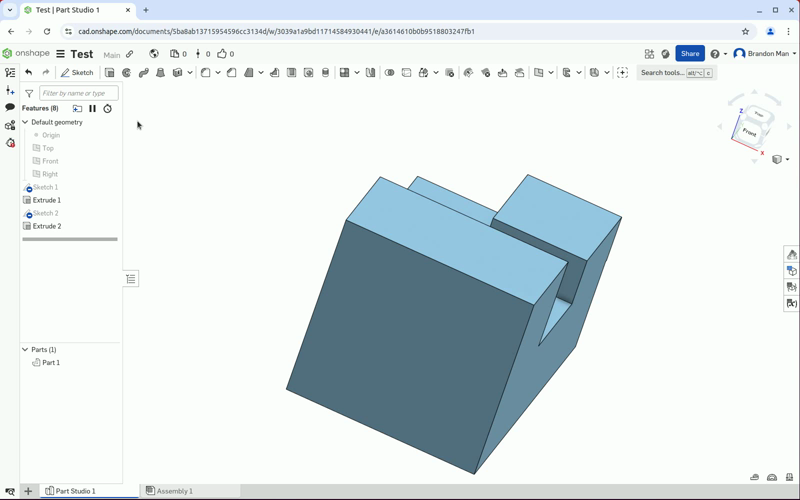
key(down, 2)
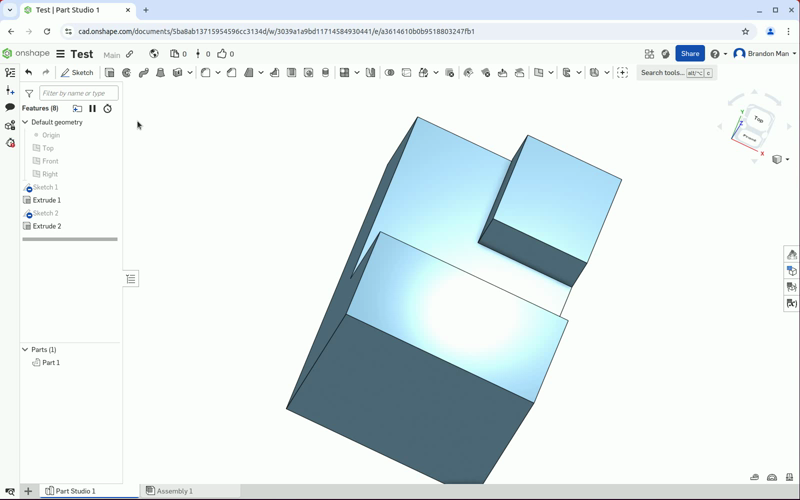
key(up, 2)
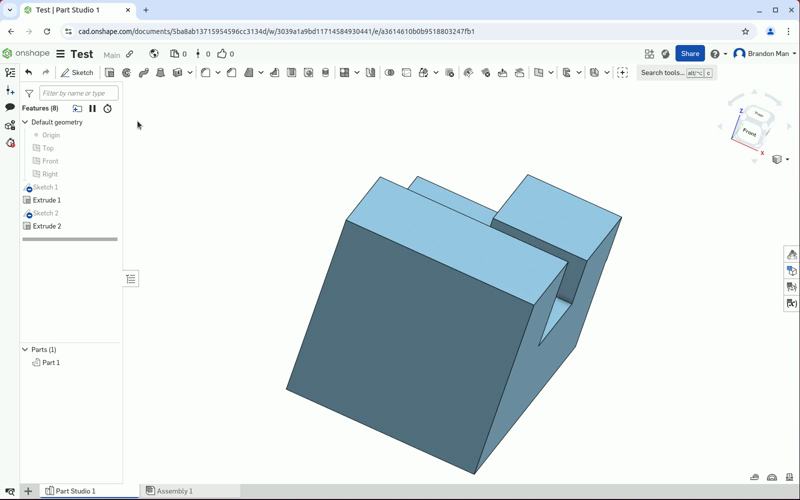
key(left, 2)
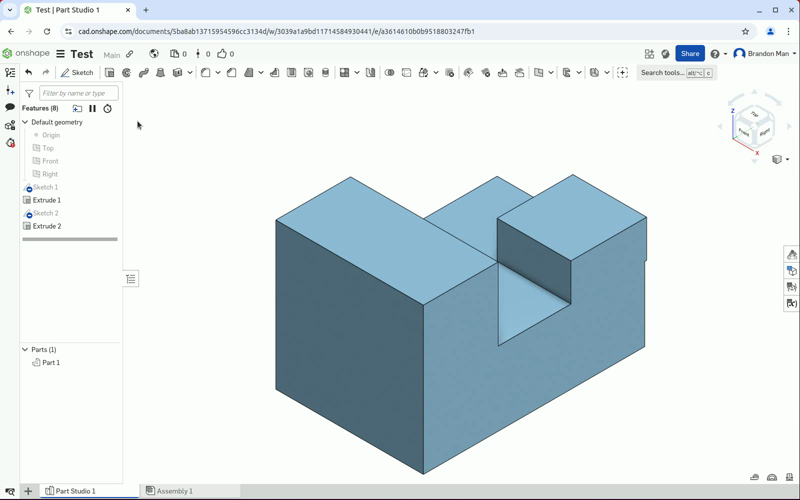
mouse_move(73, 189)
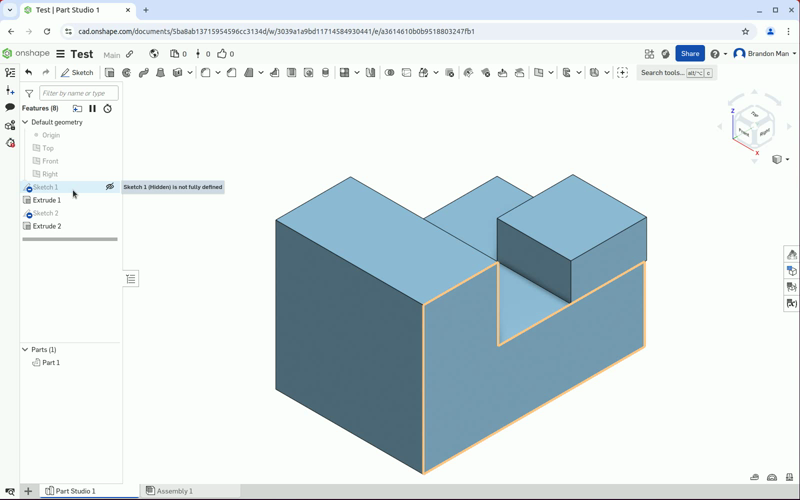
click(73, 189)